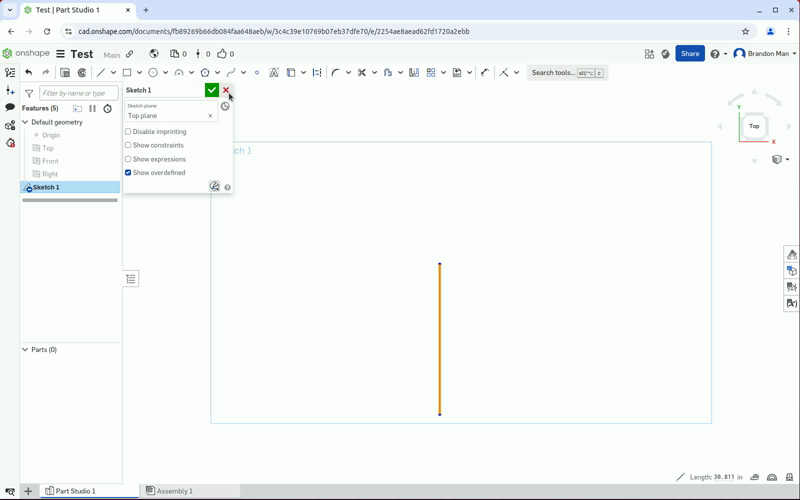
key(shift+h)
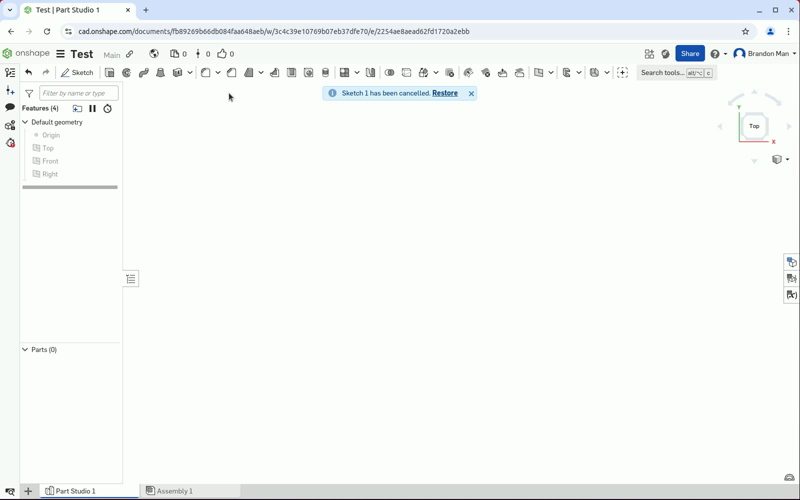
mouse_move(73, 352)
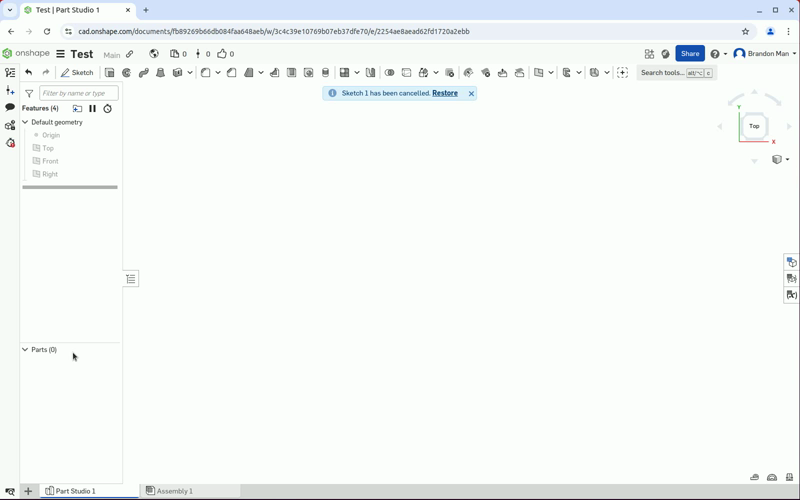
key(y)
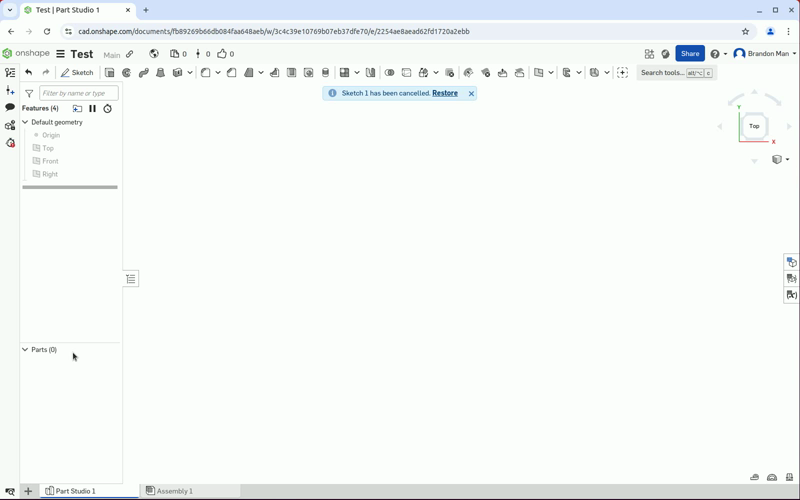
key(shift+p)
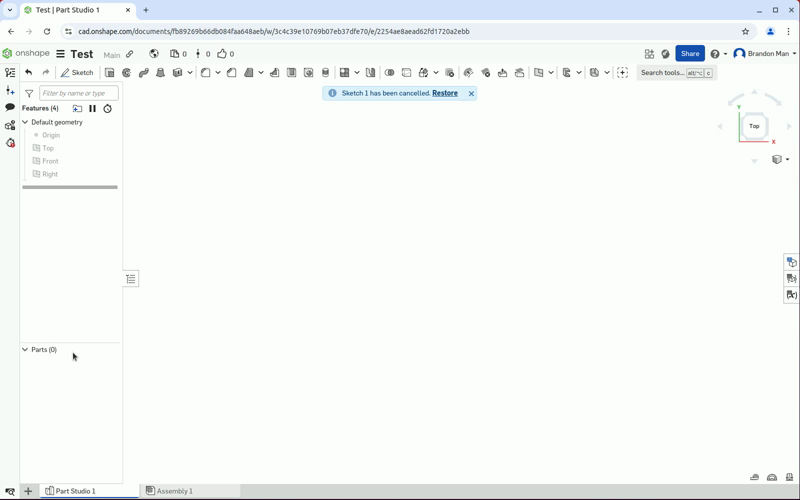
key(space)
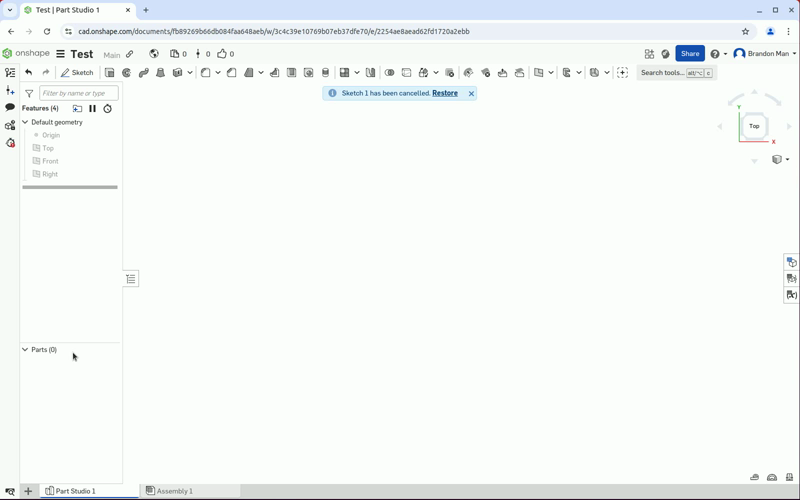
key_down(shift)
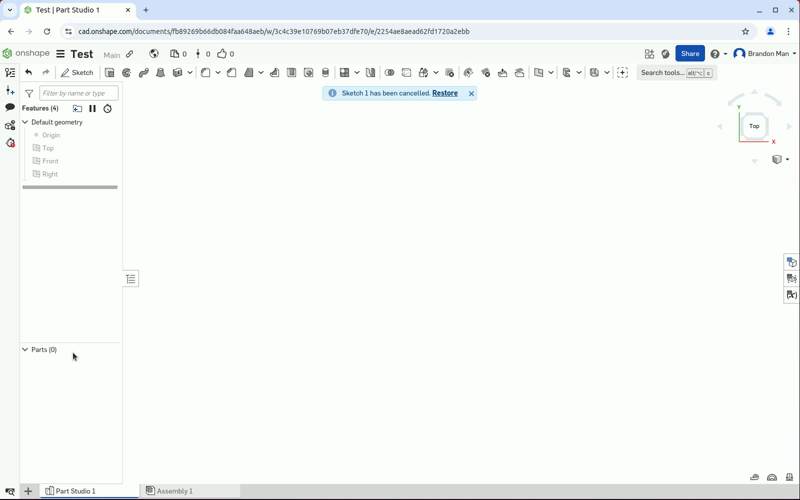
key(up)
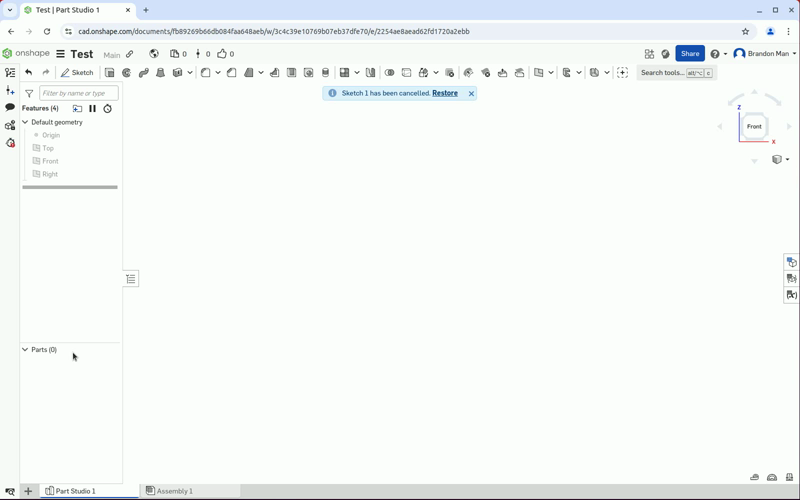
key_up(shift)
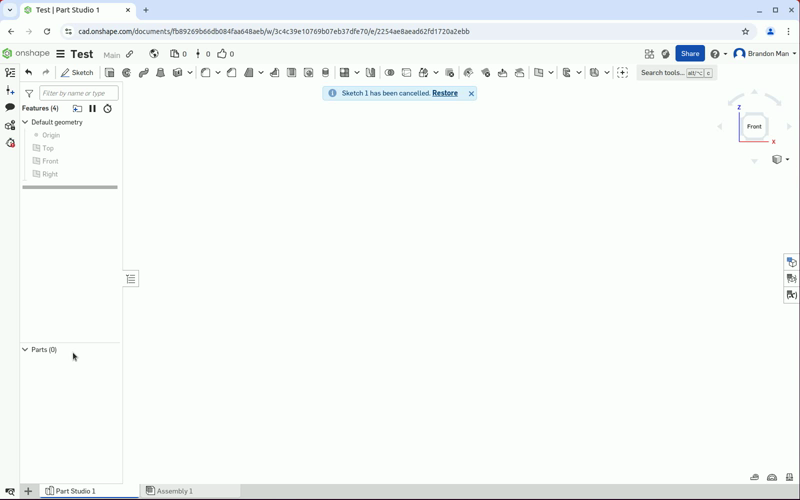
mouse_move(73, 352)
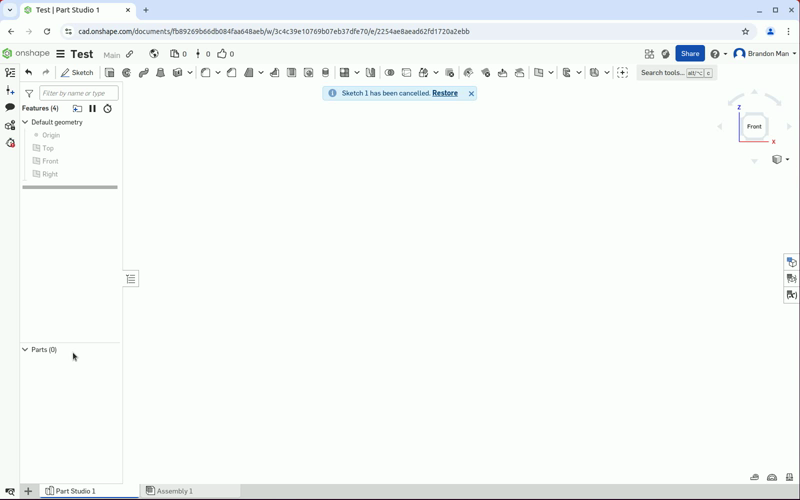
key(shift+y)
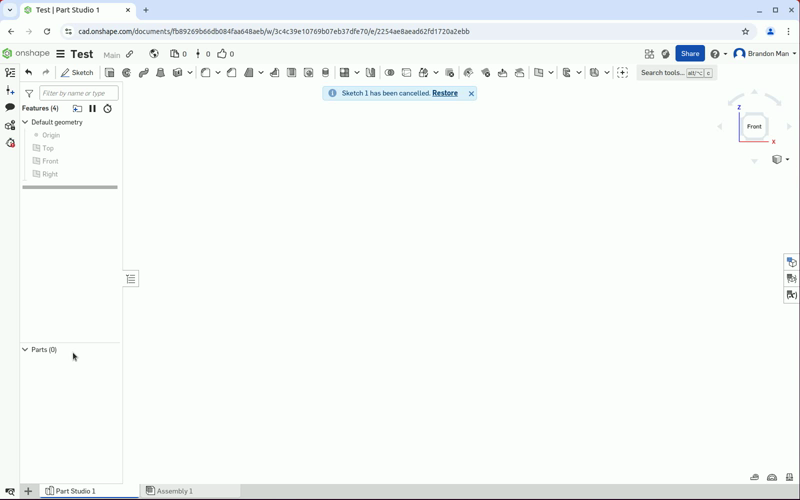
key(shift+s)
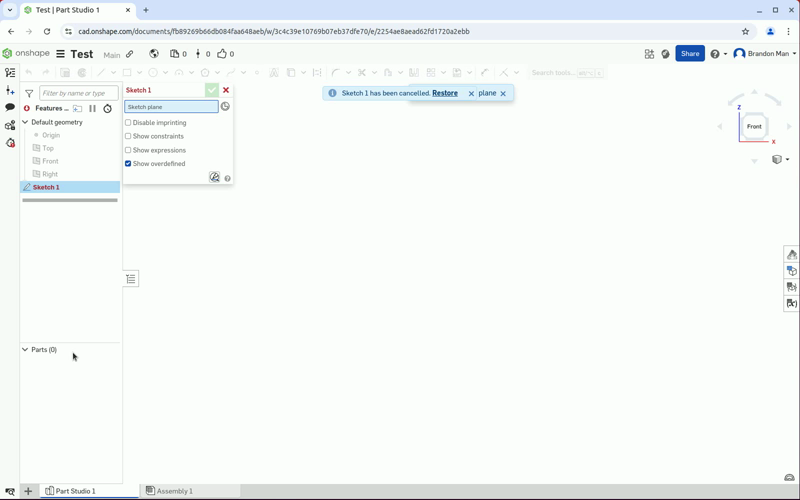
mouse_move(73, 163)
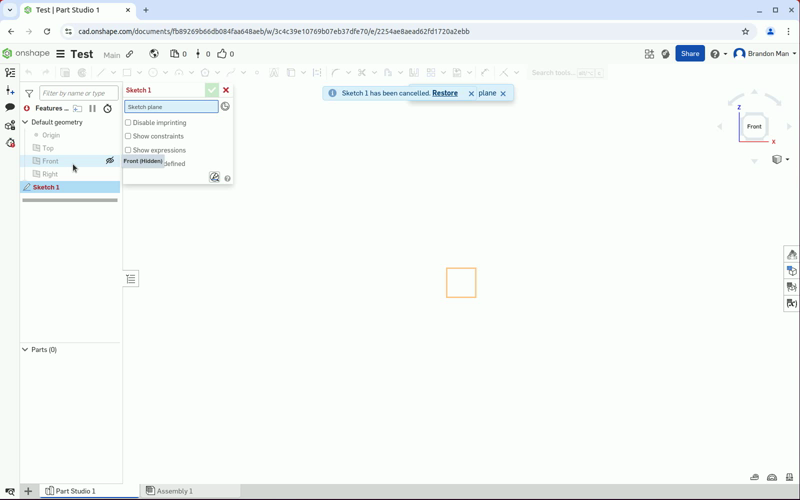
click(73, 163)
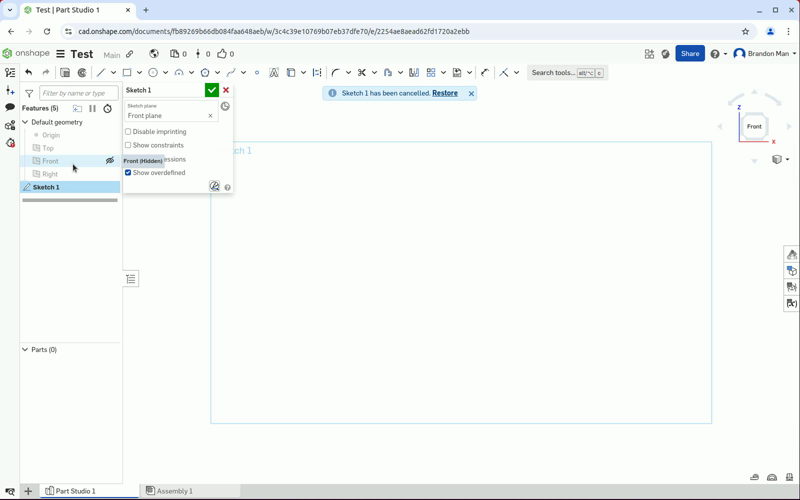
mouse_move(73, 352)
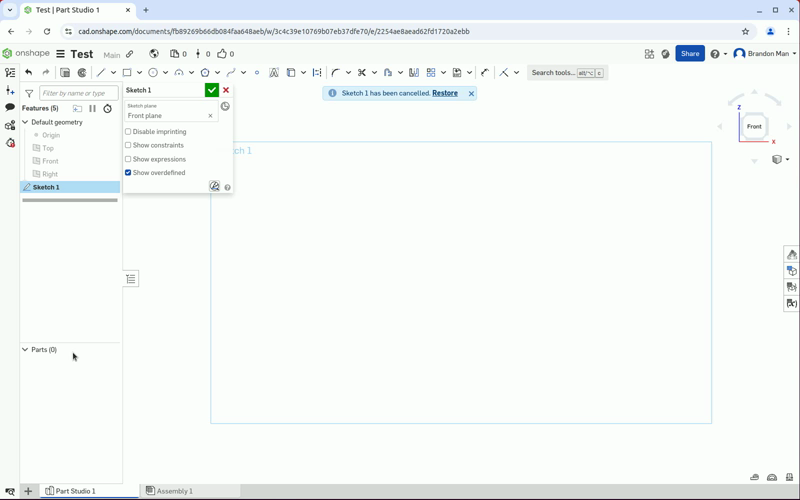
key(y)
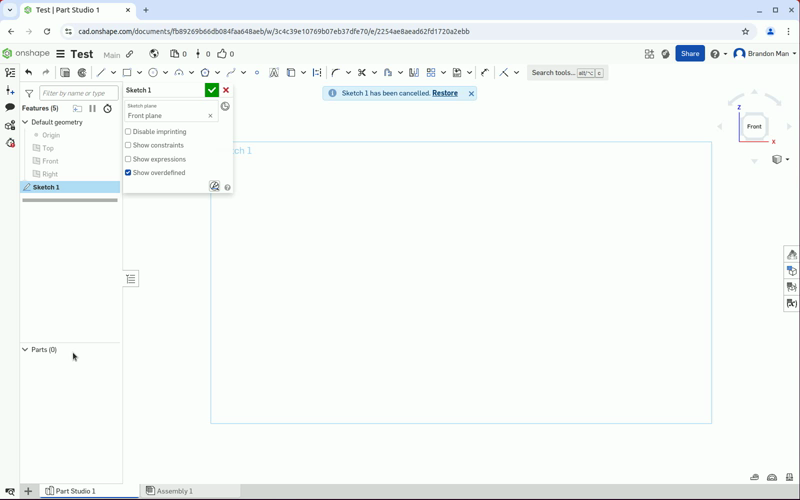
key(l)
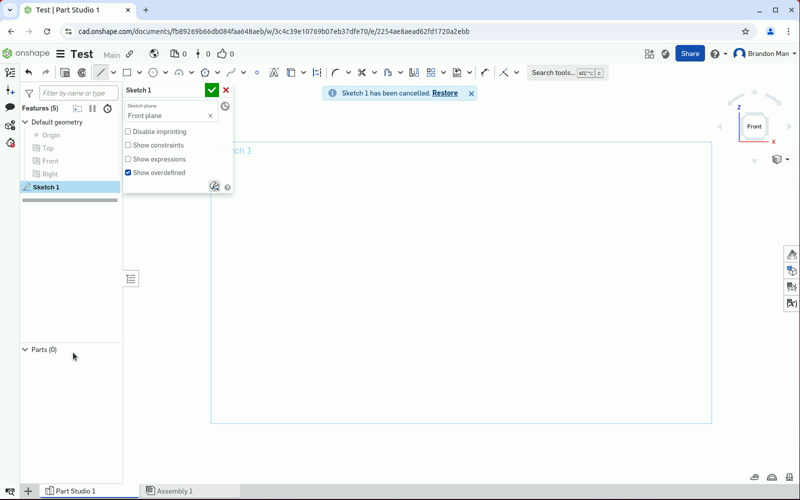
key_down(shift)
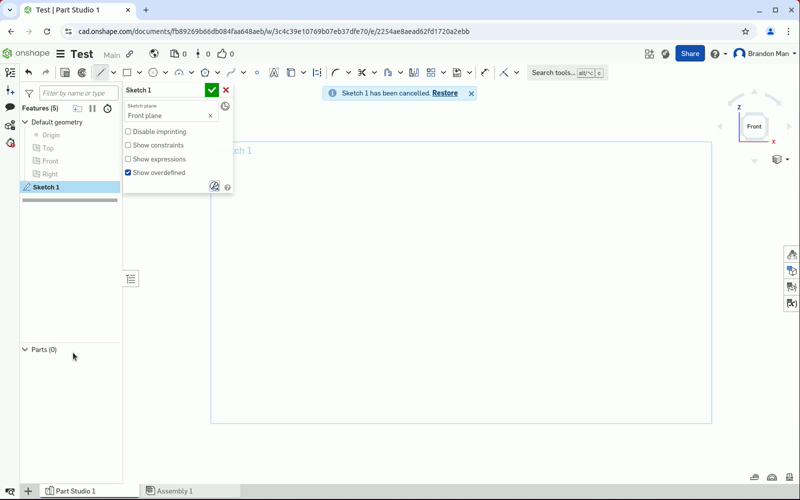
mouse_move(348, 322)
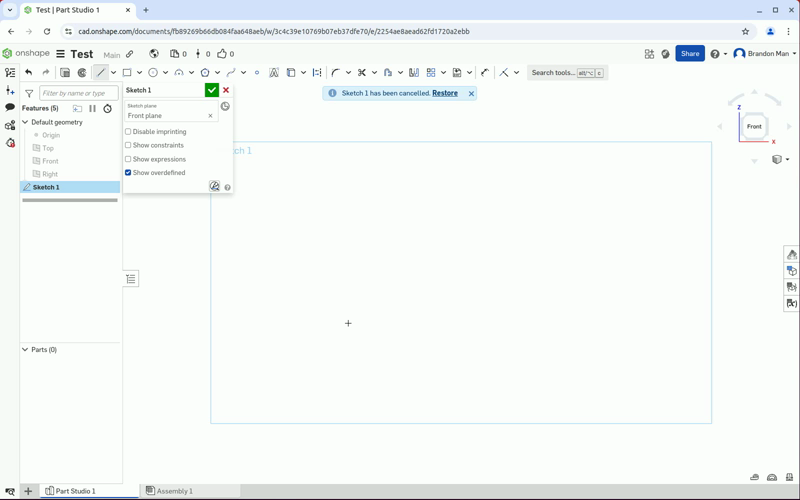
click(348, 322)
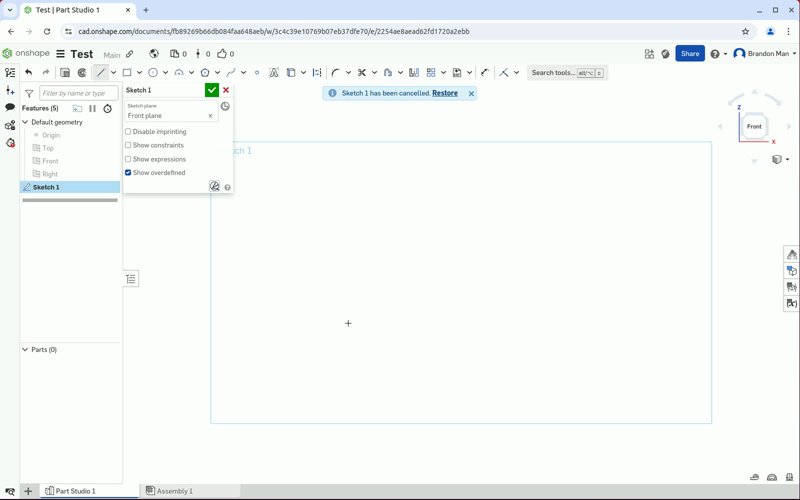
key_up(shift)
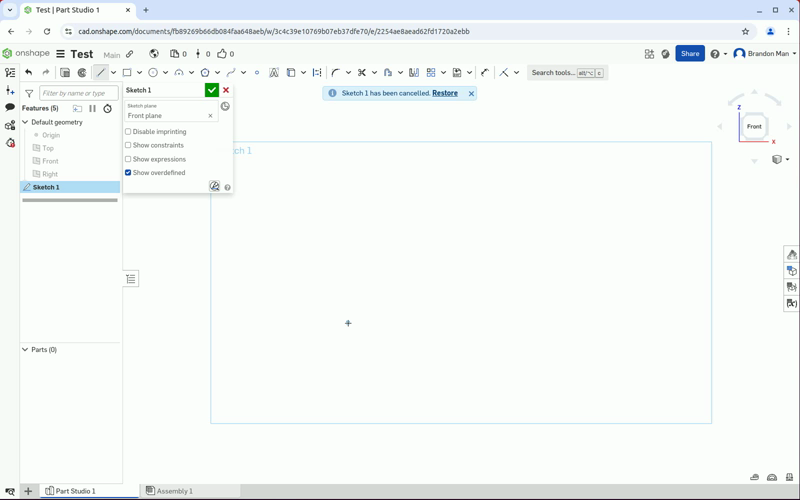
key_down(shift)
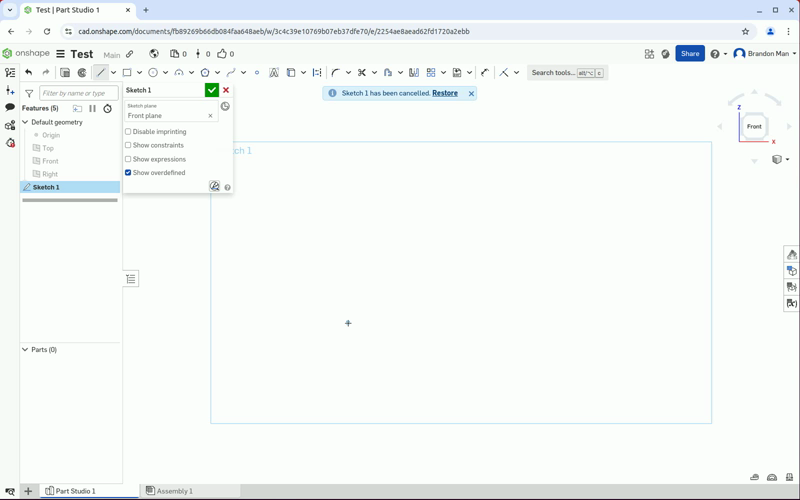
mouse_move(572, 322)
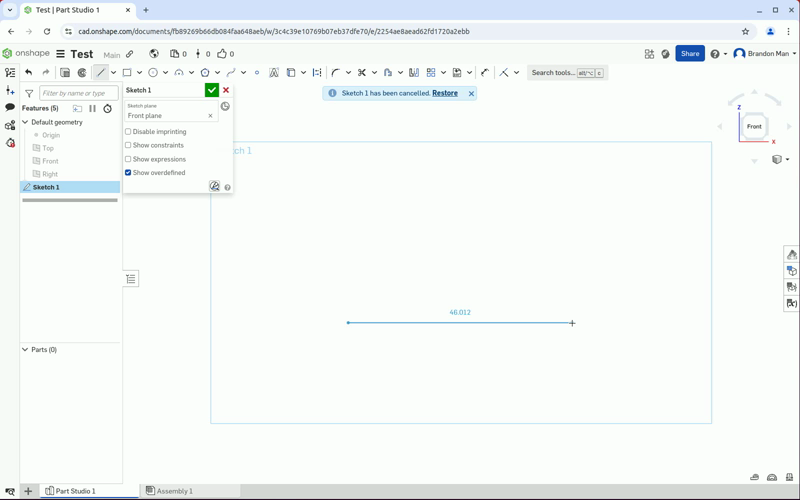
click(572, 322)
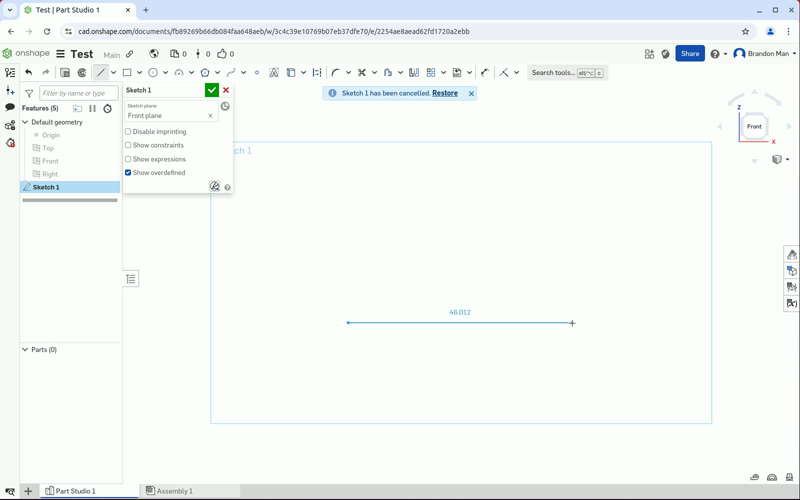
key_up(shift)
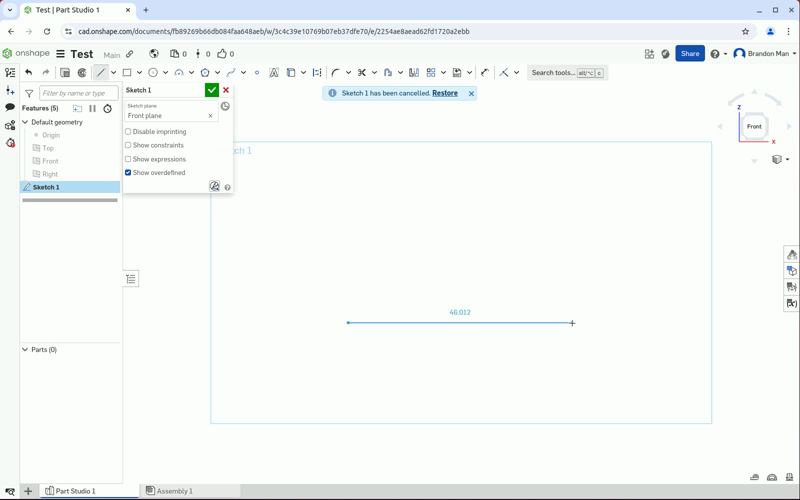
key_down(shift)
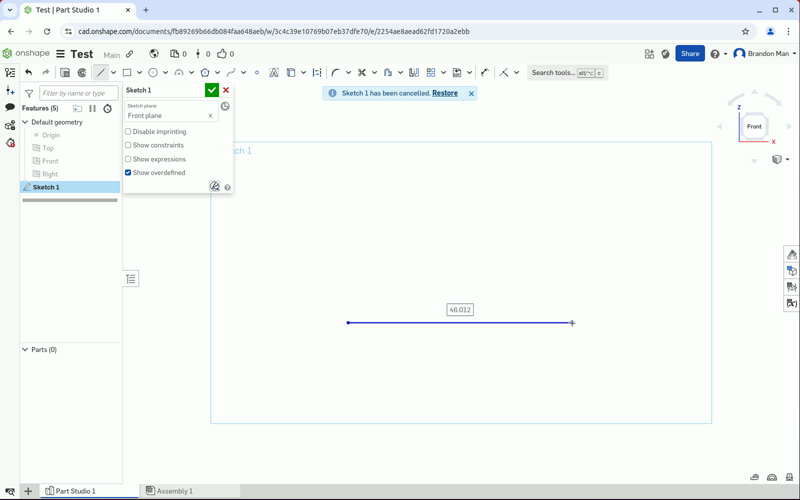
mouse_move(572, 245)
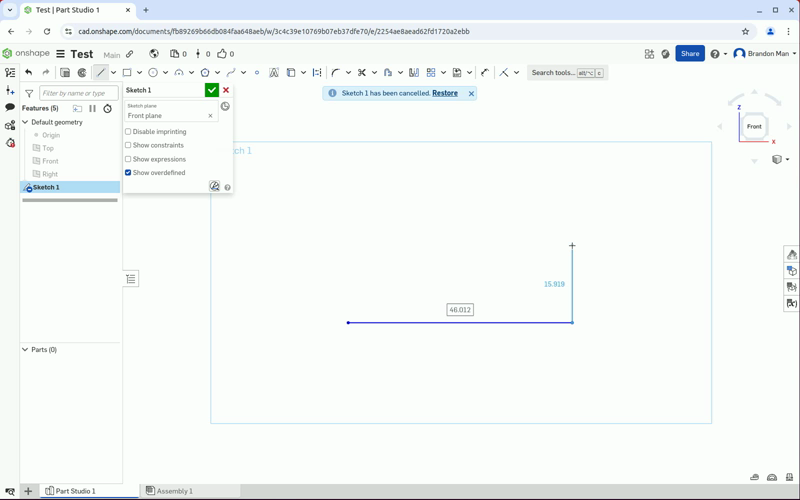
click(572, 245)
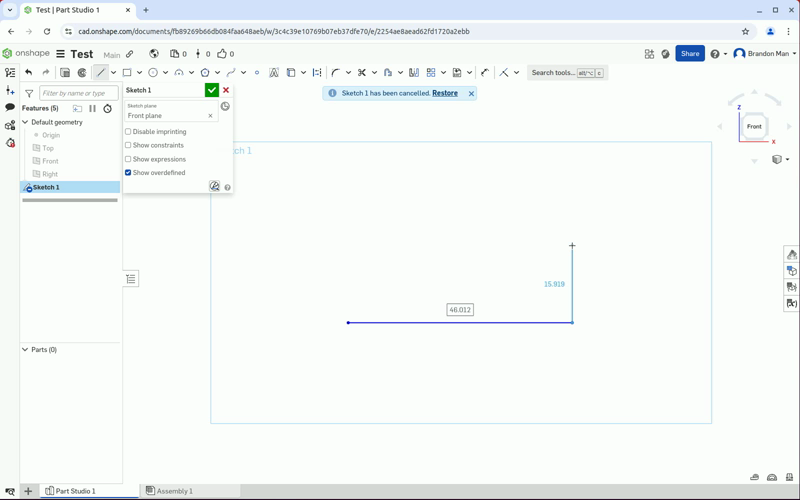
key_up(shift)
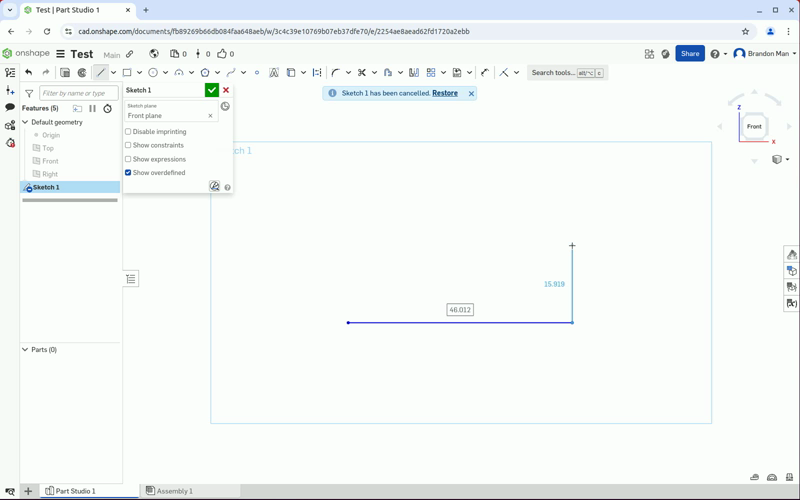
key_down(shift)
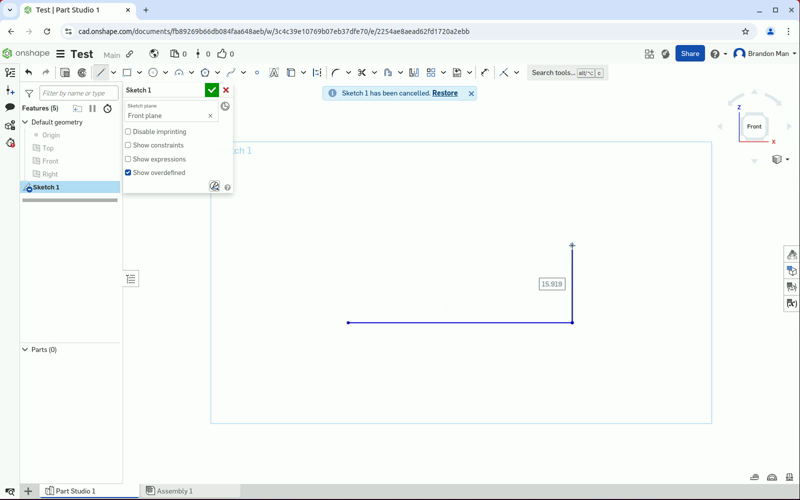
mouse_move(348, 245)
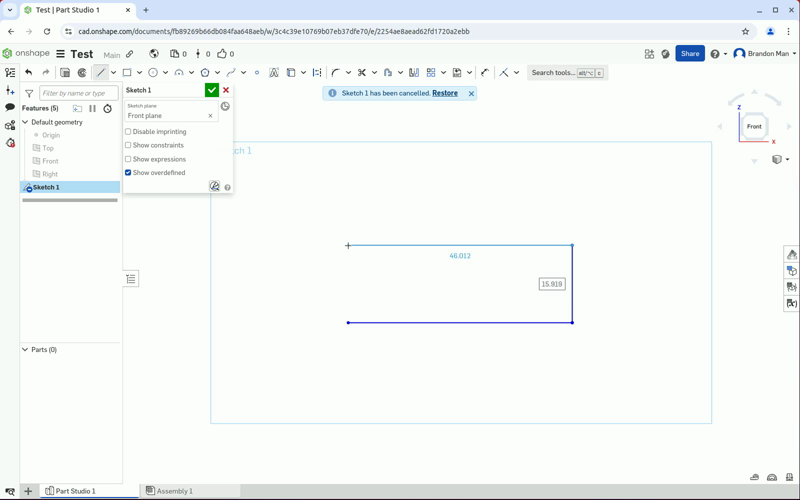
click(348, 245)
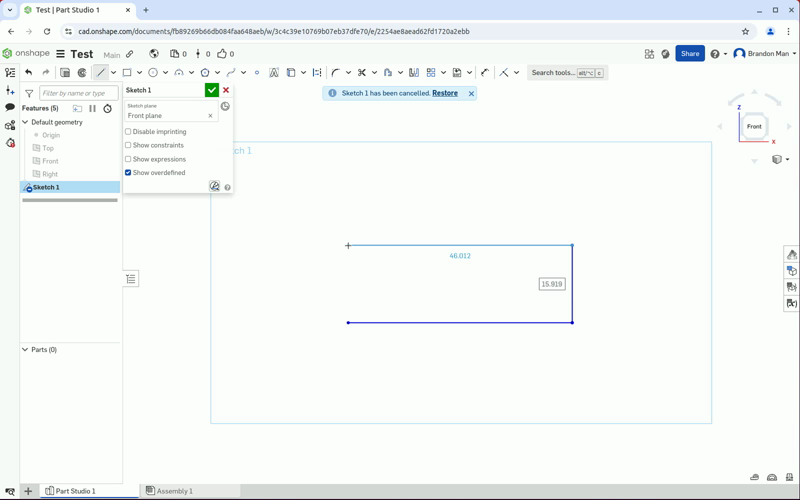
key_up(shift)
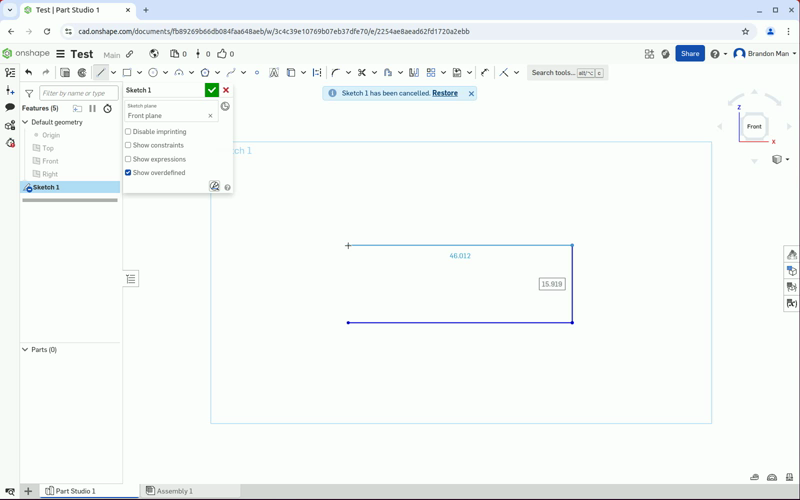
key_down(shift)
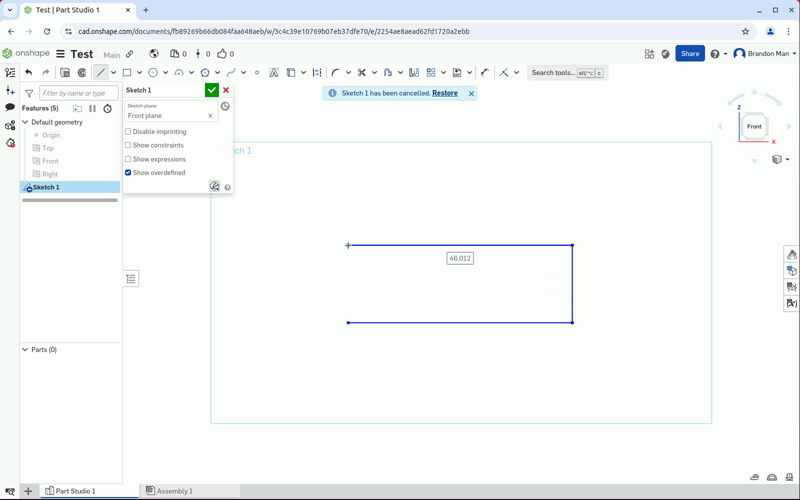
mouse_move(348, 322)
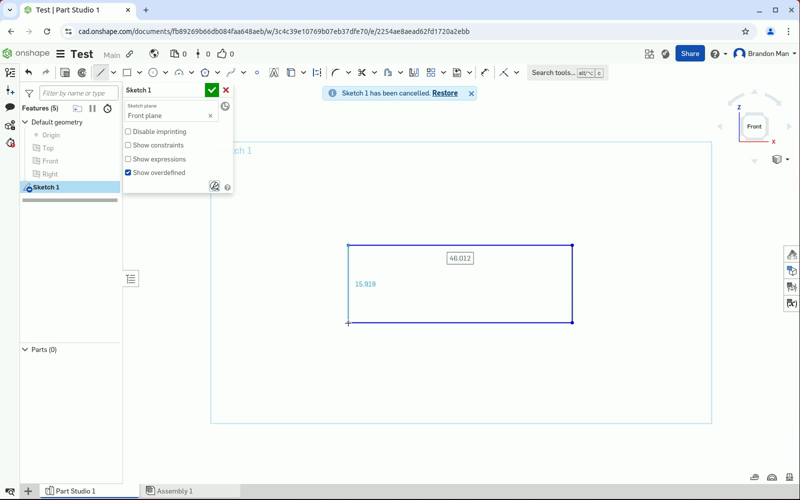
key_up(shift)
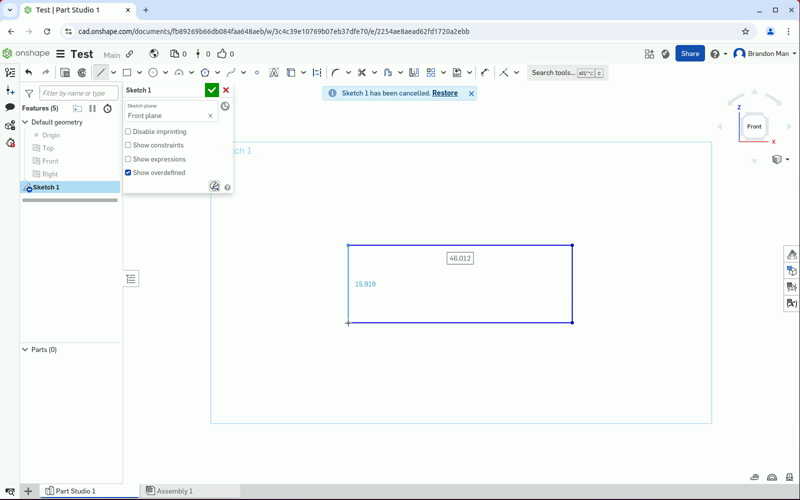
click(348, 322)
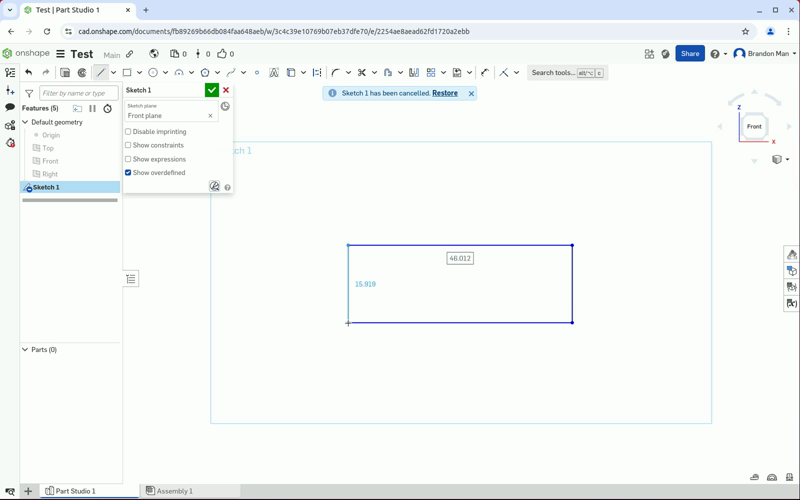
key(esc)
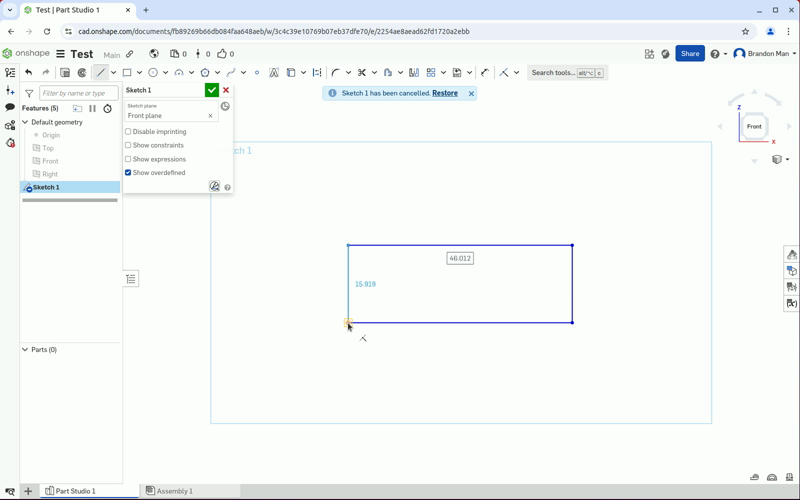
key(c)
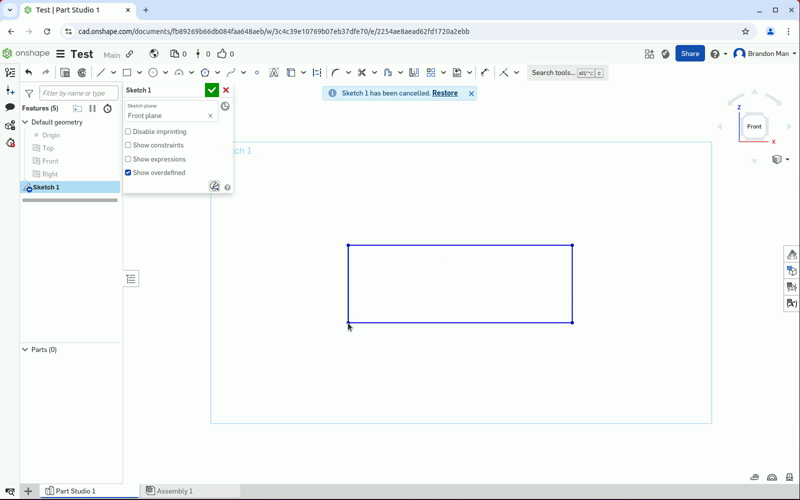
key_down(shift)
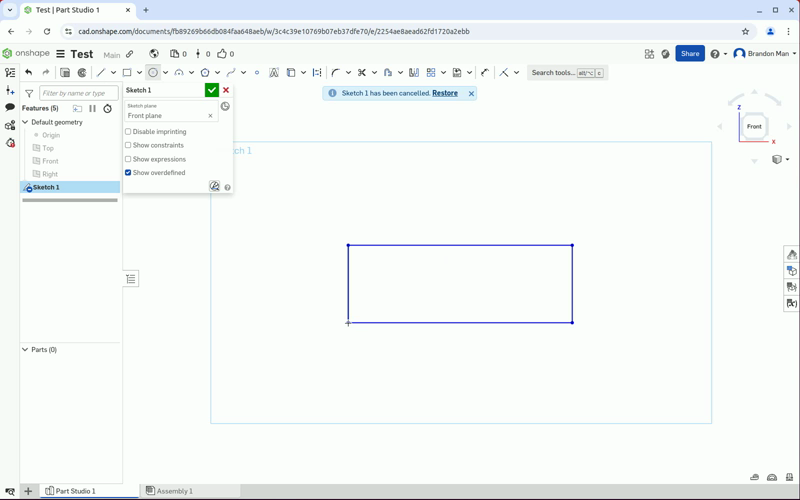
mouse_move(381, 261)
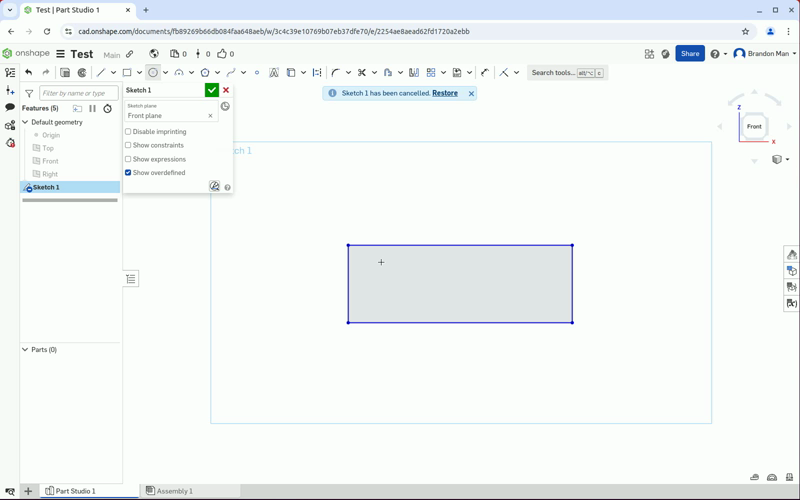
click(381, 261)
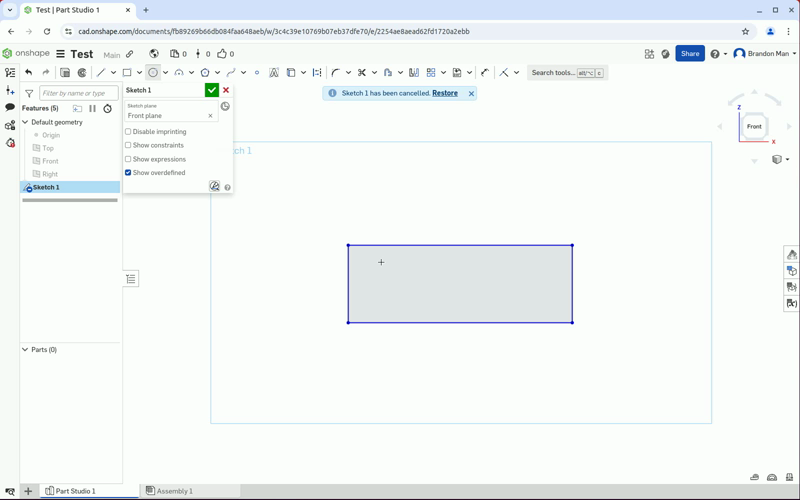
key_up(shift)
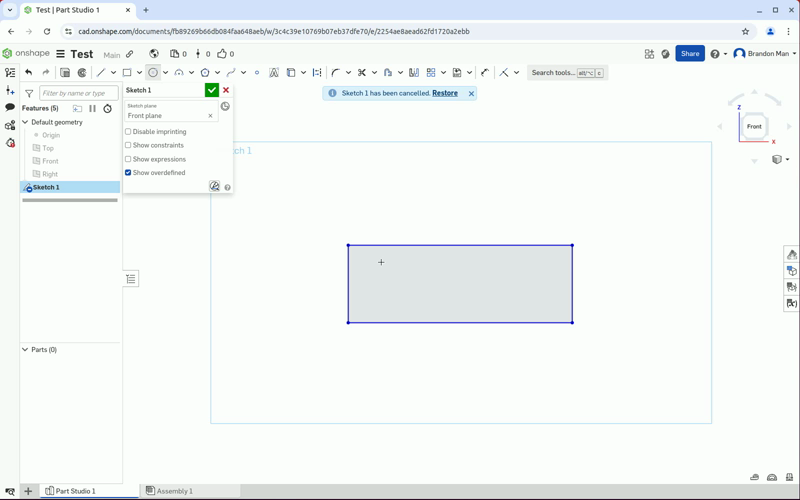
mouse_move(390, 261)
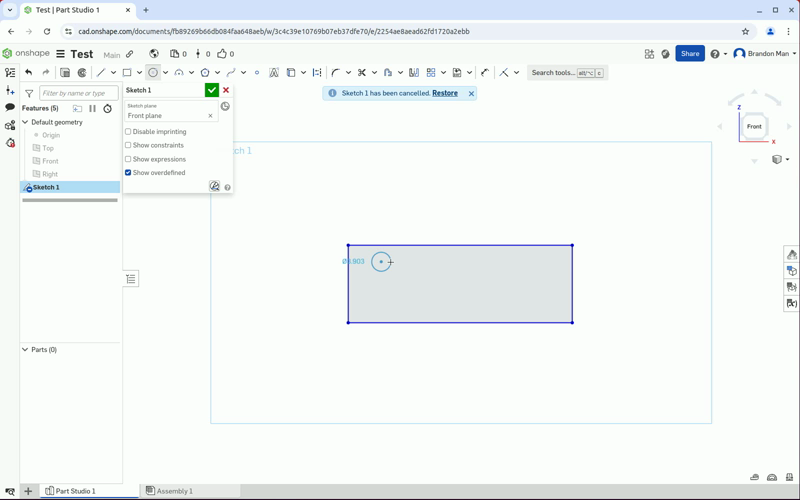
click(390, 261)
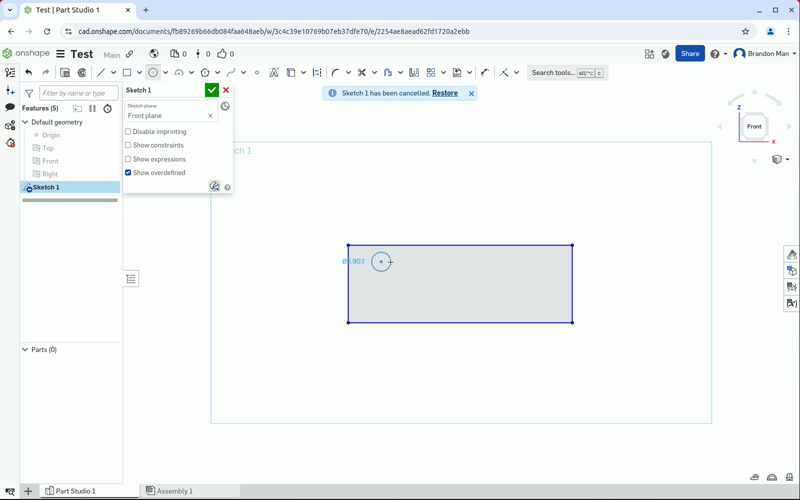
key(esc)
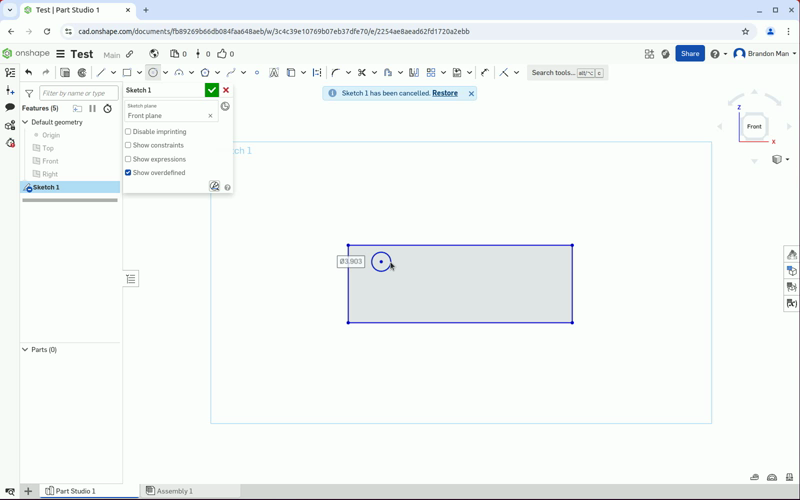
key(c)
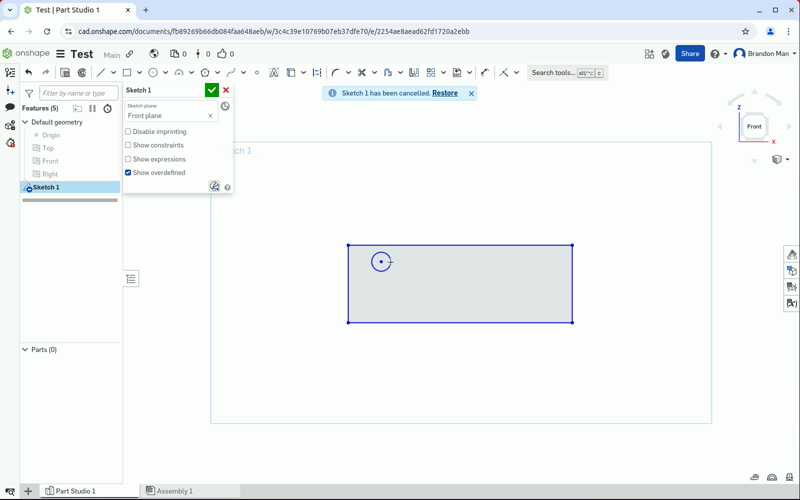
key_down(shift)
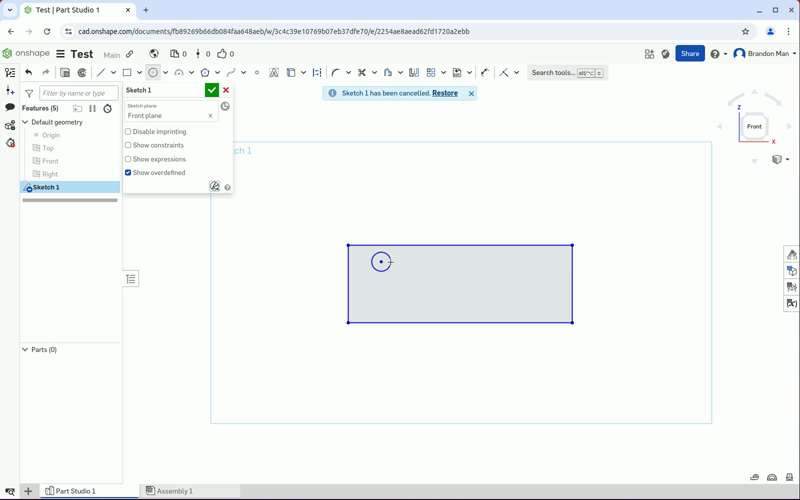
mouse_move(539, 261)
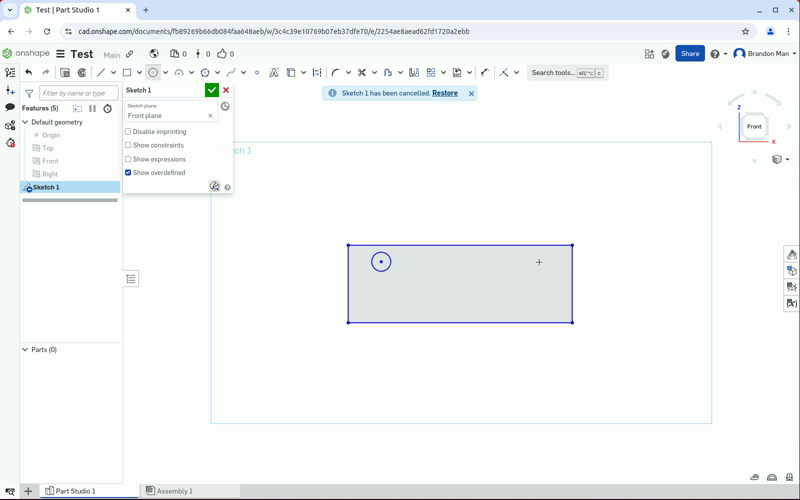
click(539, 261)
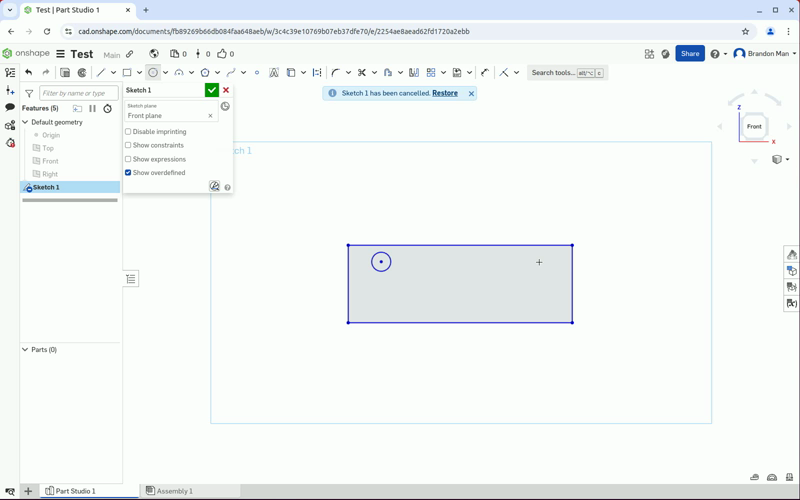
key_up(shift)
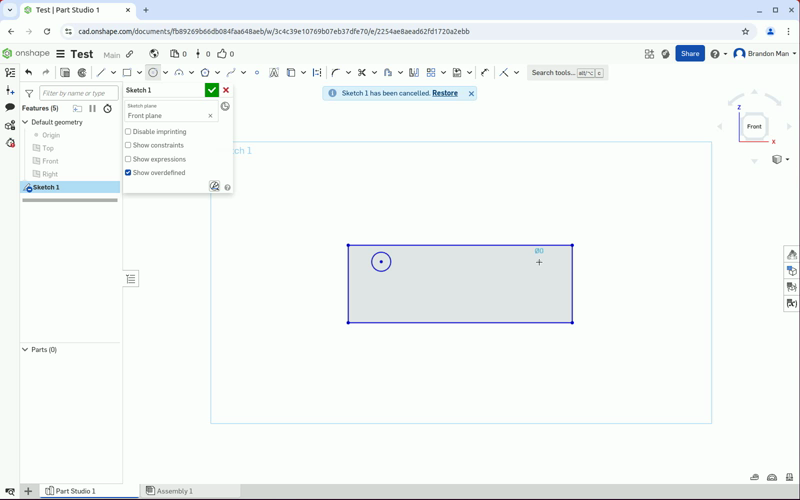
mouse_move(548, 261)
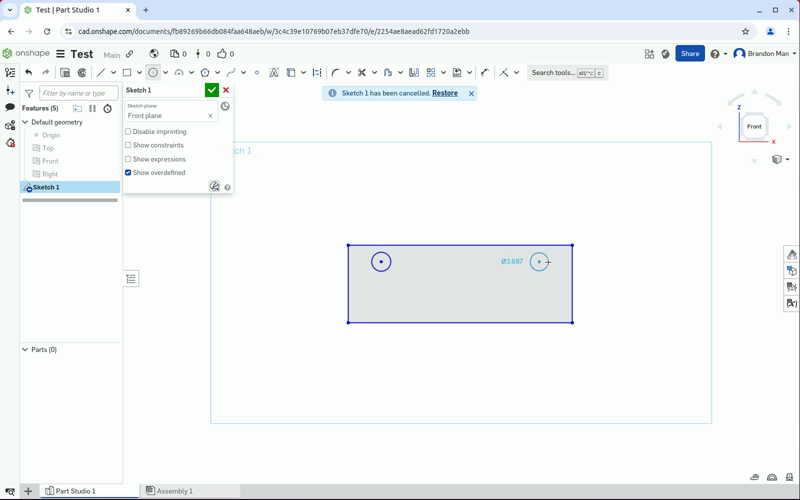
click(548, 261)
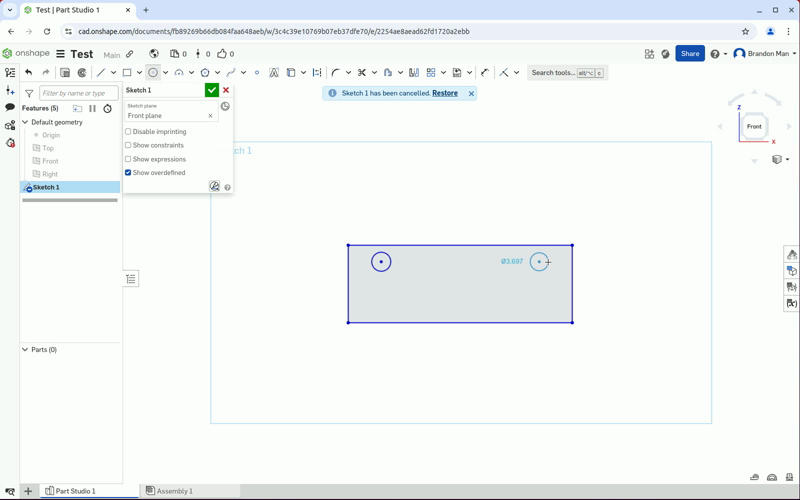
key(esc)
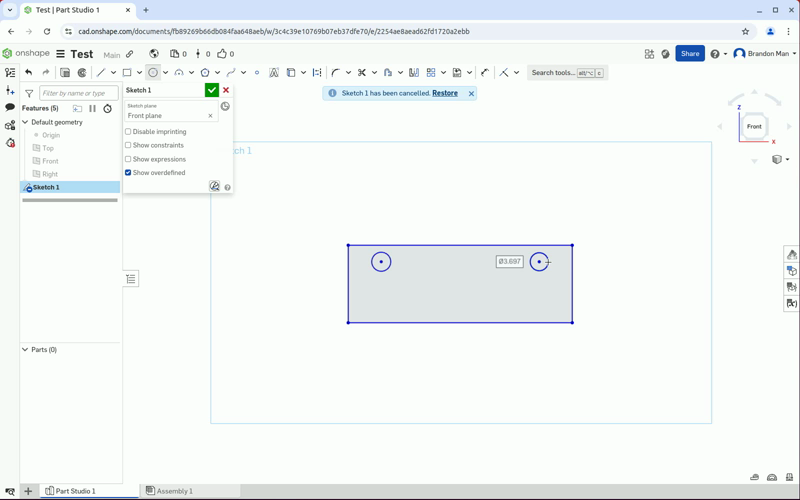
mouse_move(532, 309)
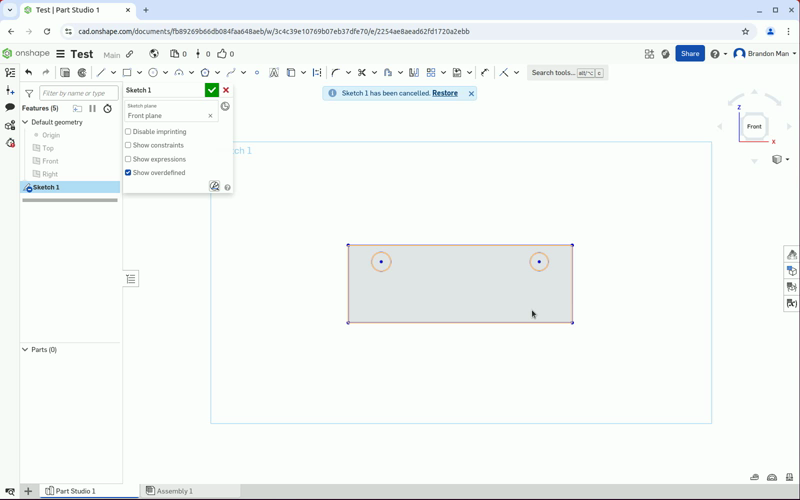
click(532, 309)
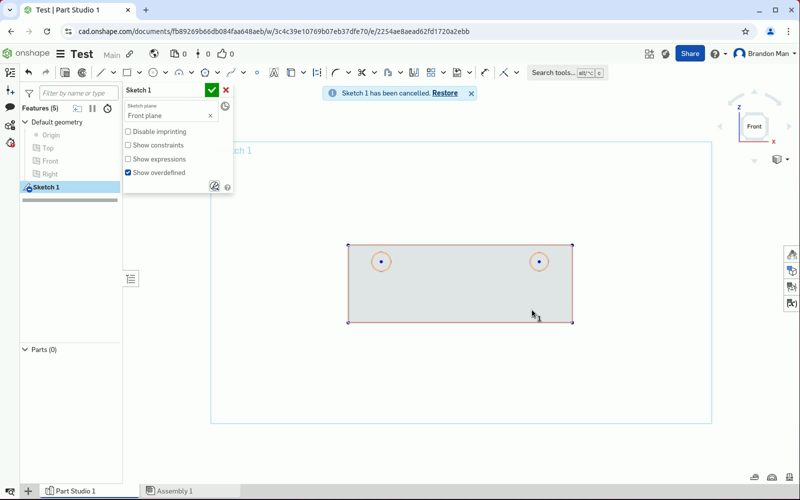
mouse_move(73, 352)
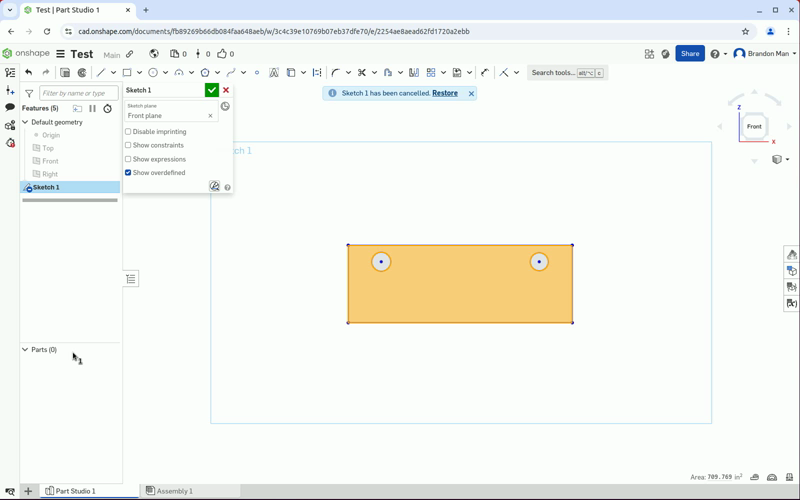
key(shift+y)
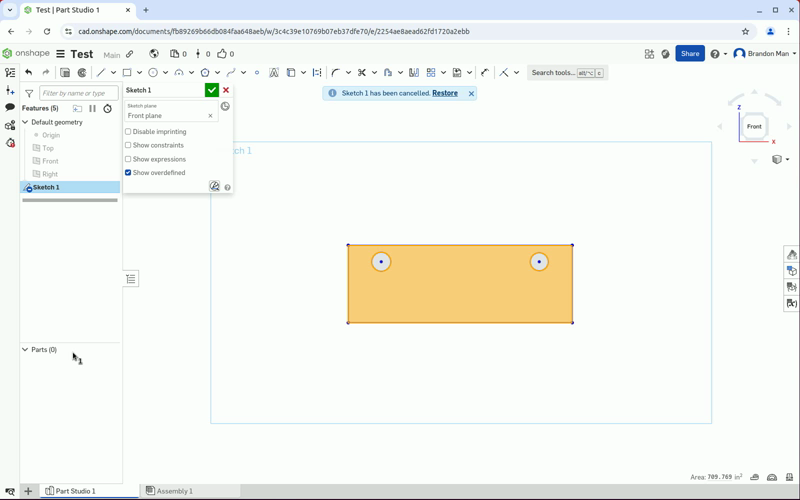
key(shift+e)
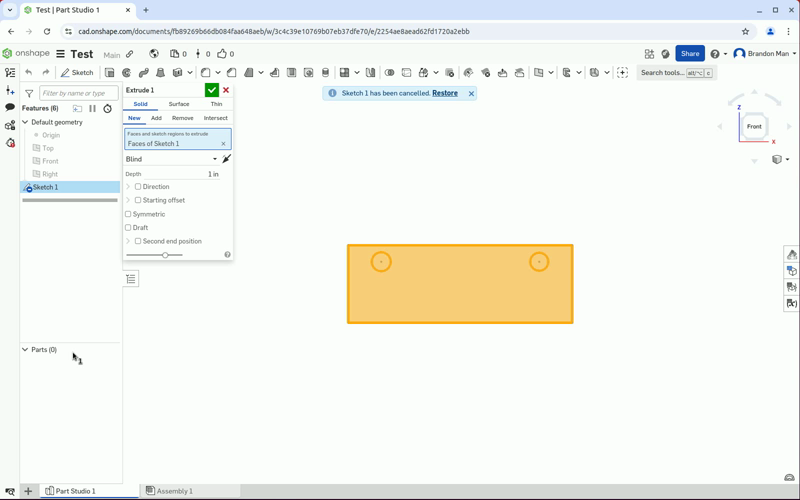
mouse_move(143, 106)
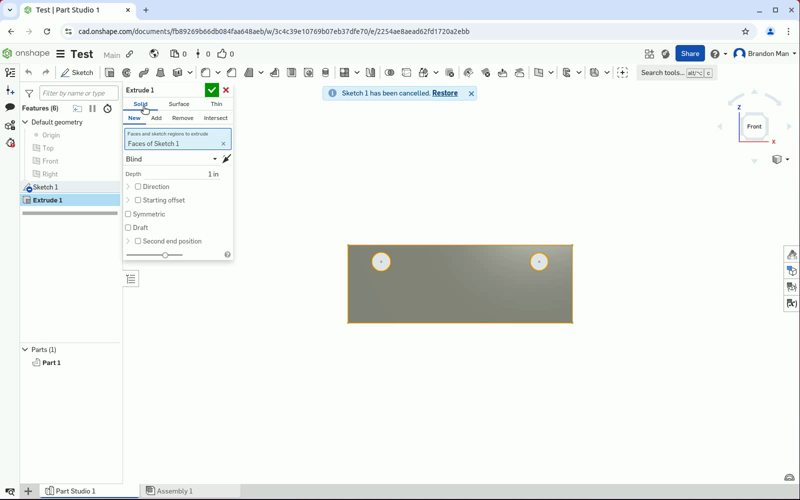
click(143, 106)
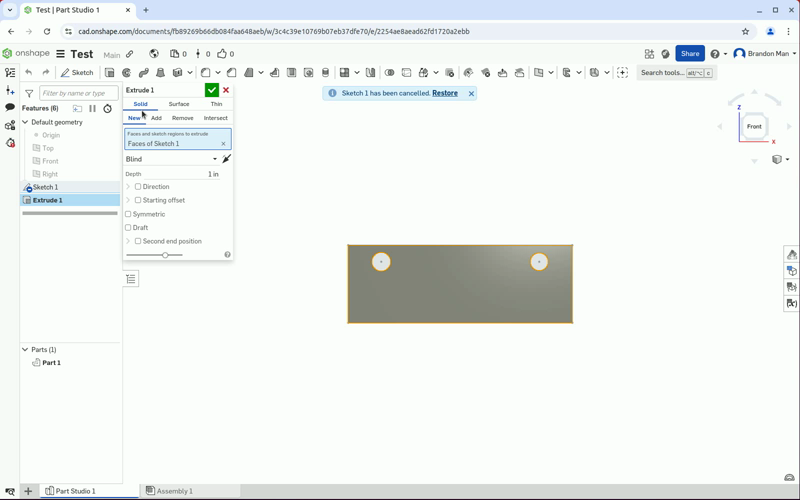
mouse_move(137, 120)
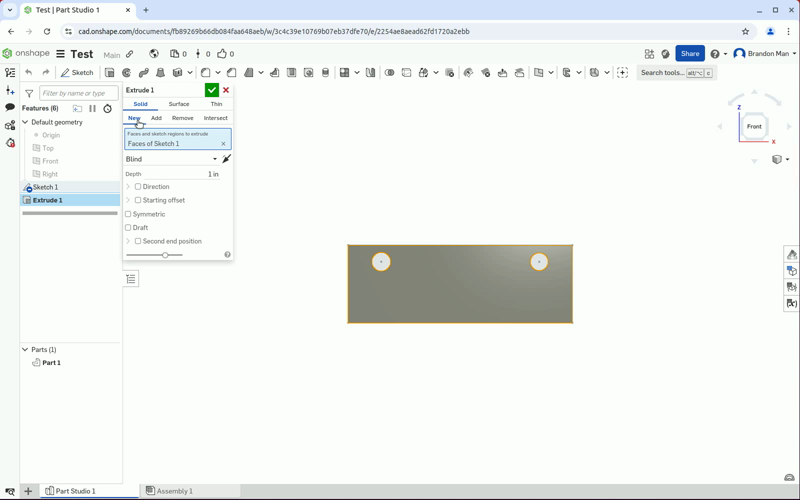
click(137, 120)
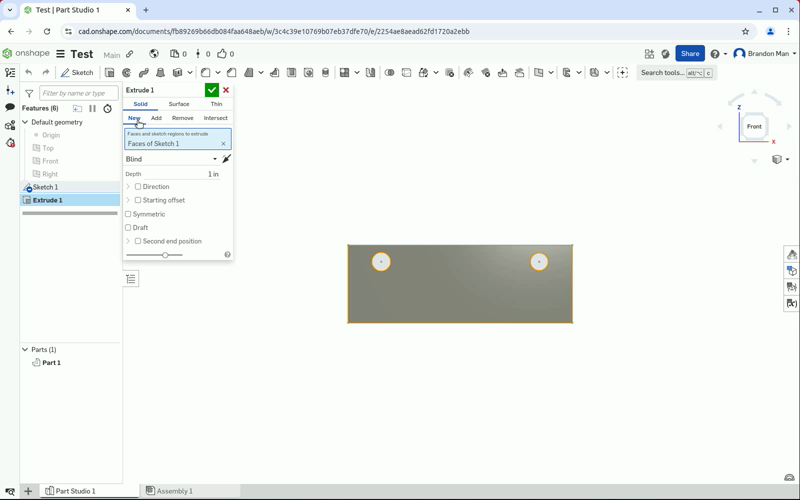
key(tab, 4)
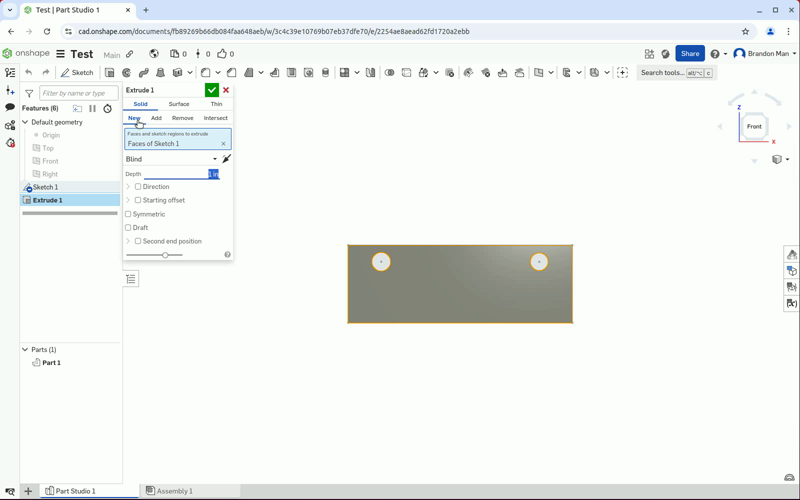
text(11.554)
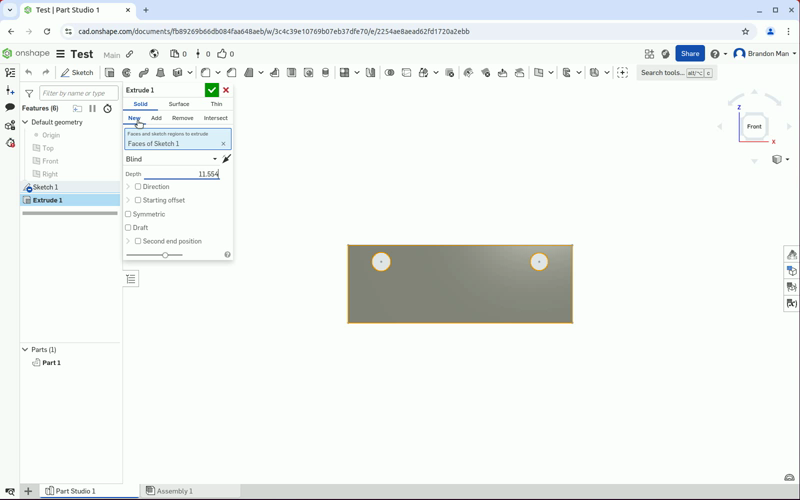
key(enter)
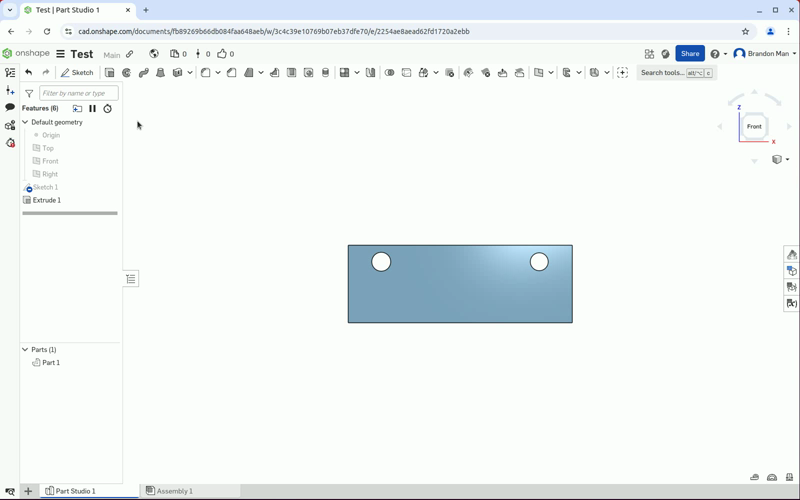
key(shift+h)
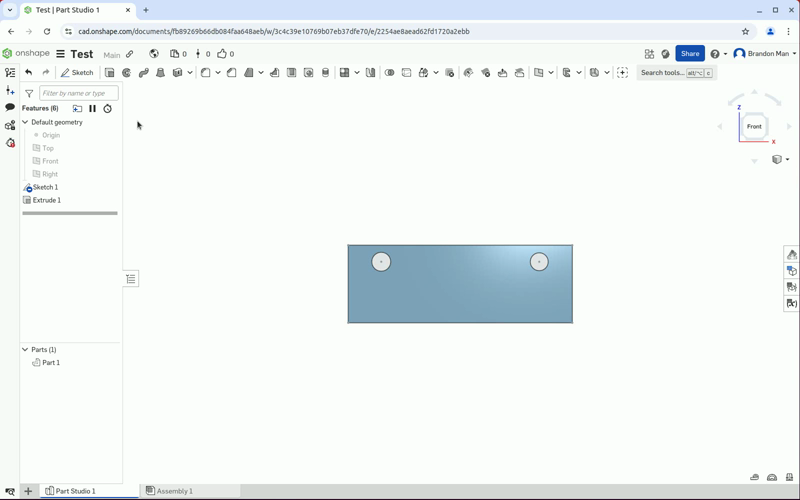
key(shift+h)
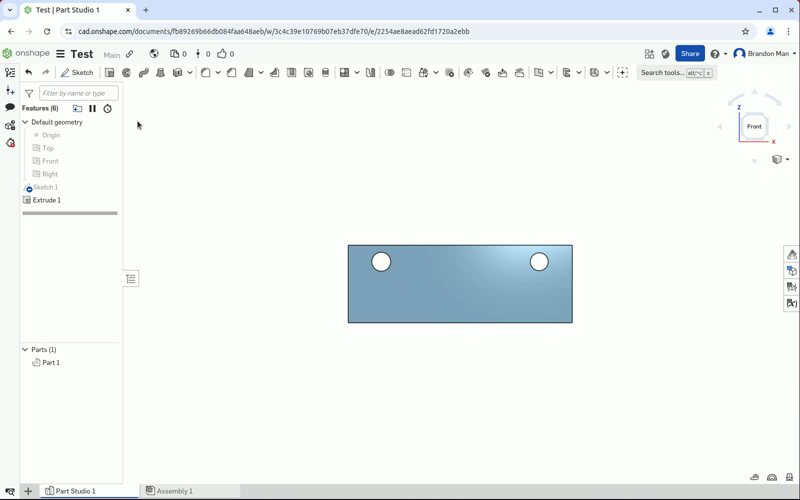
mouse_move(73, 189)
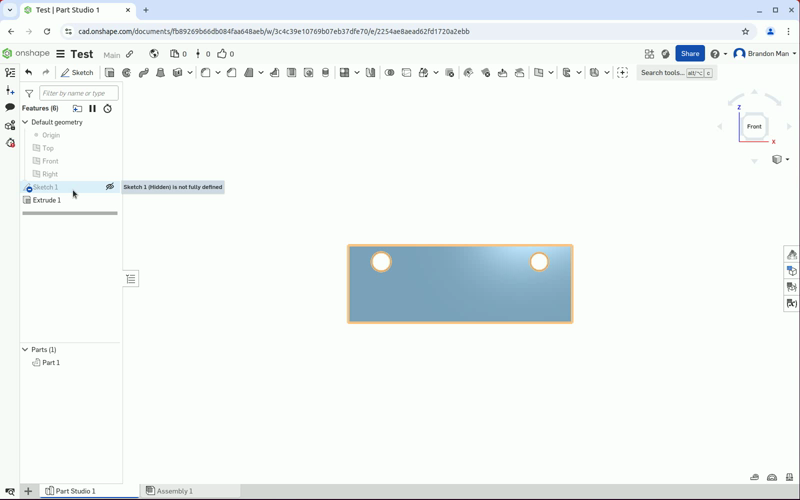
click(73, 189)
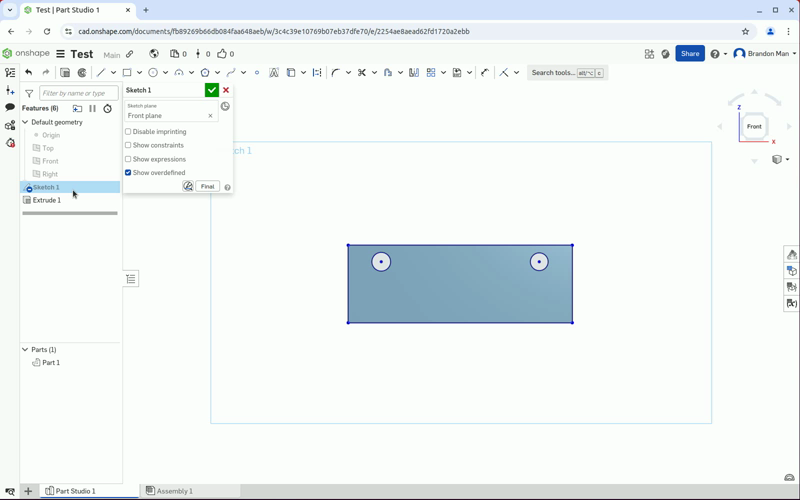
mouse_move(229, 92)
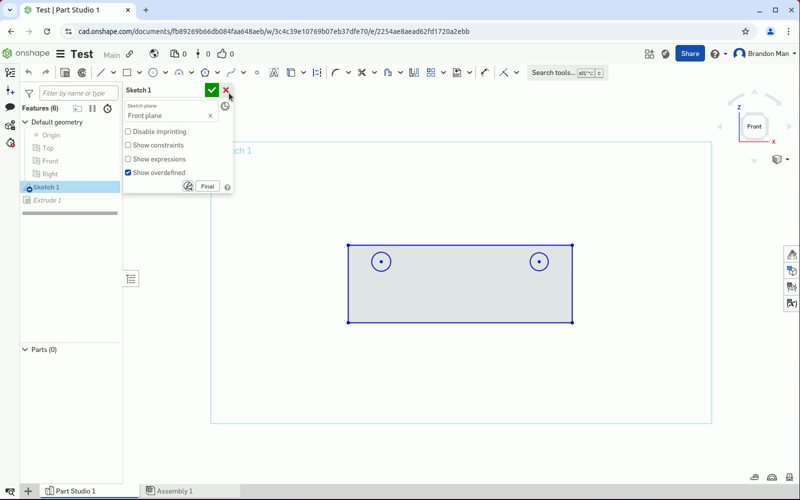
click(229, 92)
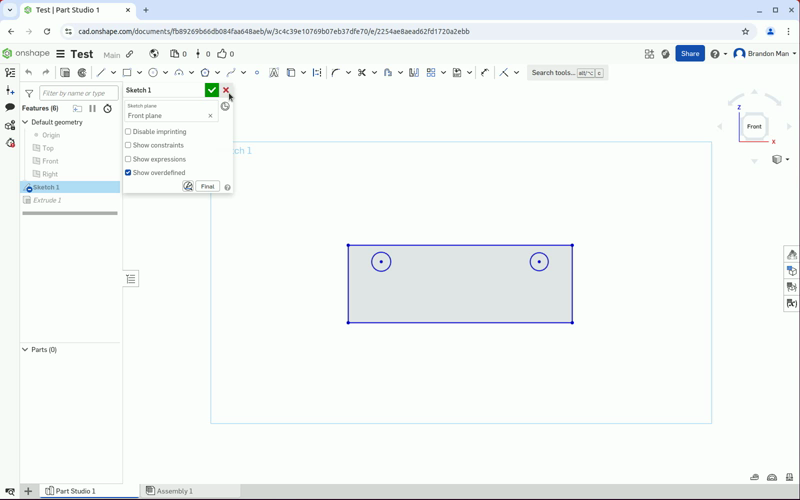
key(shift+s)
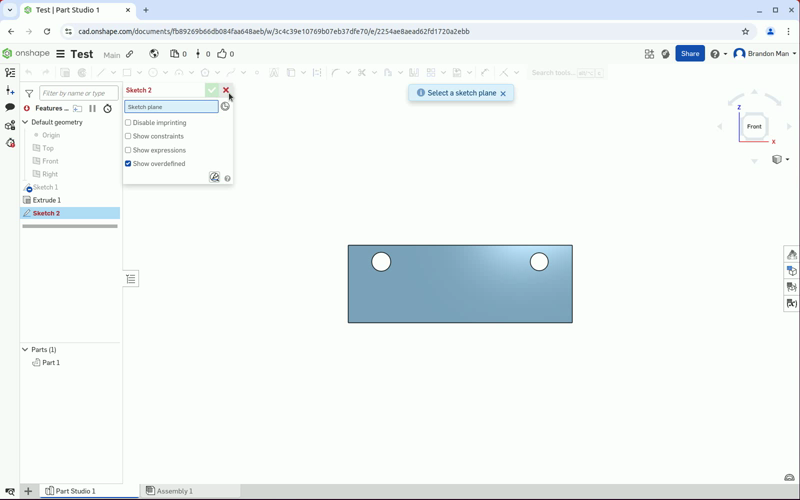
mouse_move(73, 163)
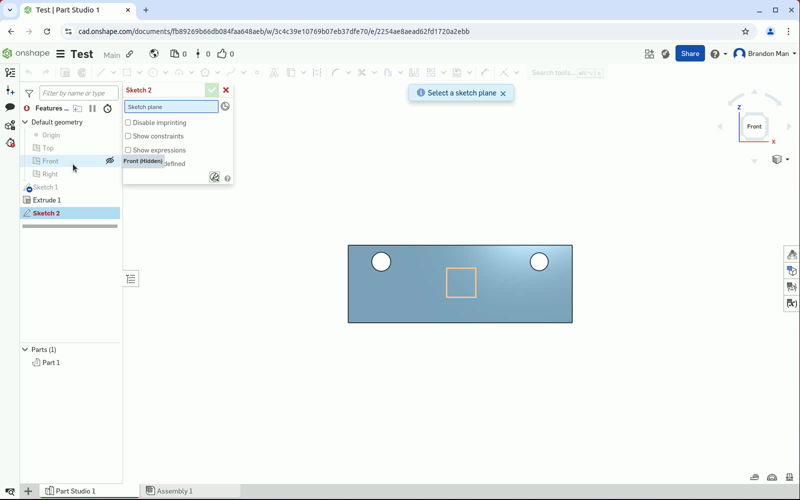
click(73, 163)
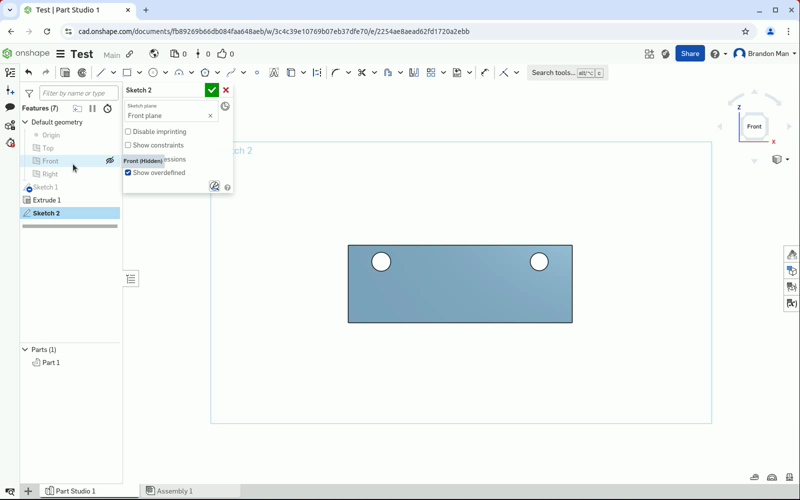
mouse_move(73, 352)
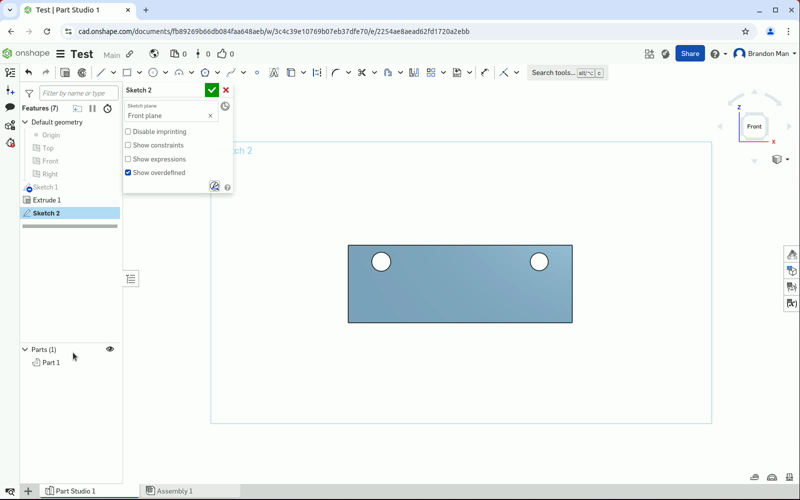
key(y)
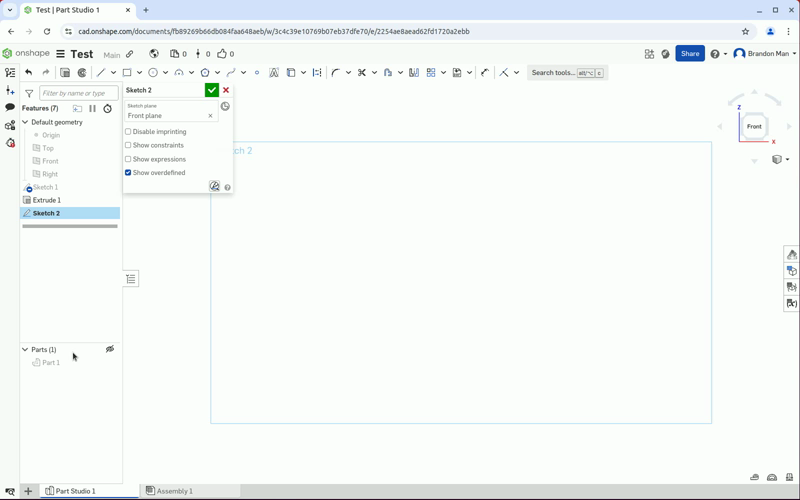
key(l)
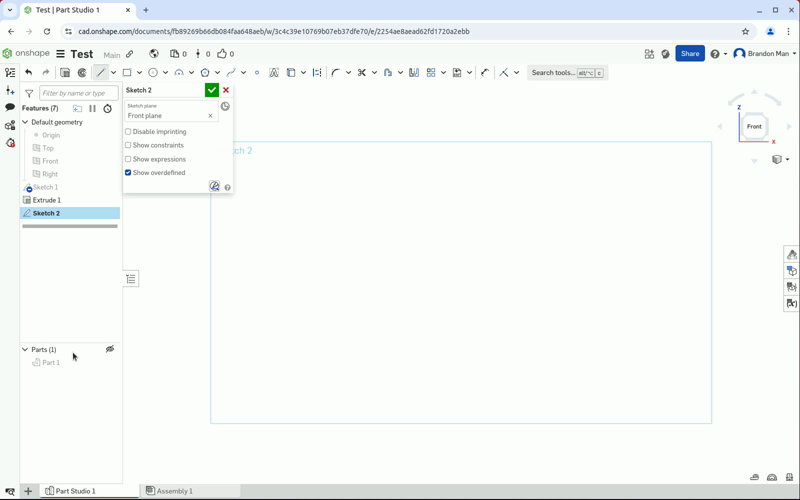
key_down(shift)
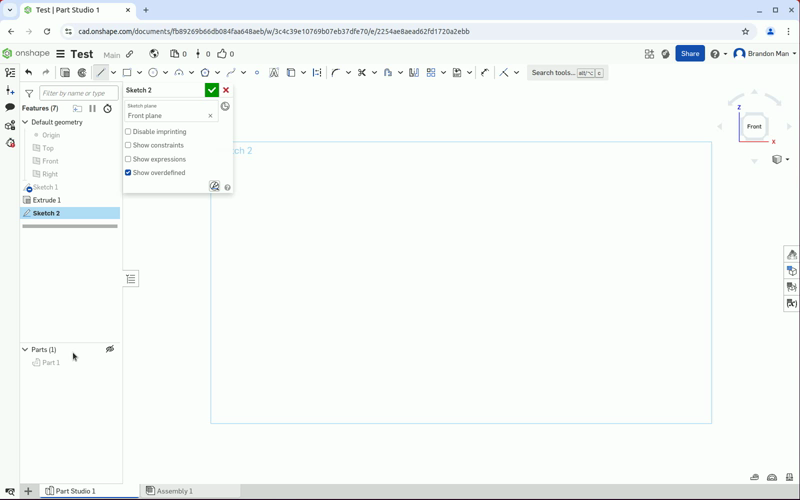
mouse_move(348, 322)
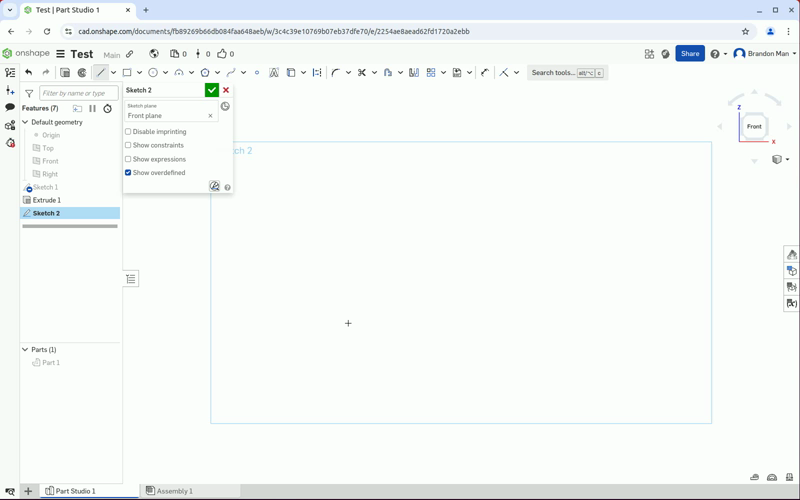
click(348, 322)
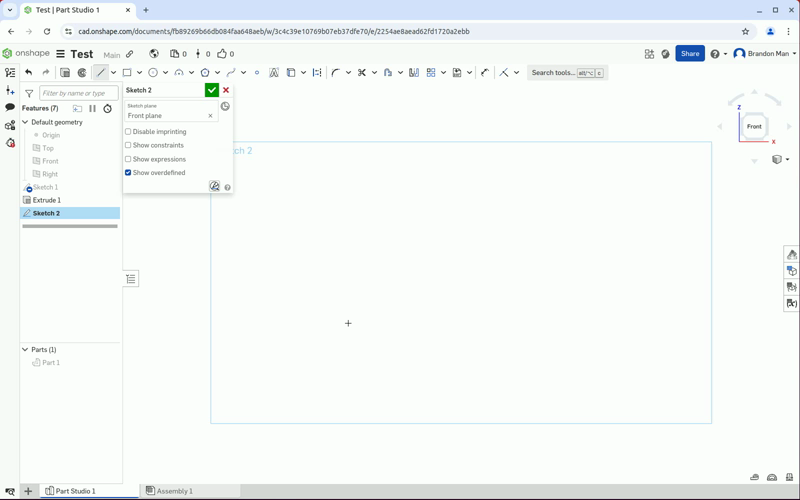
key_up(shift)
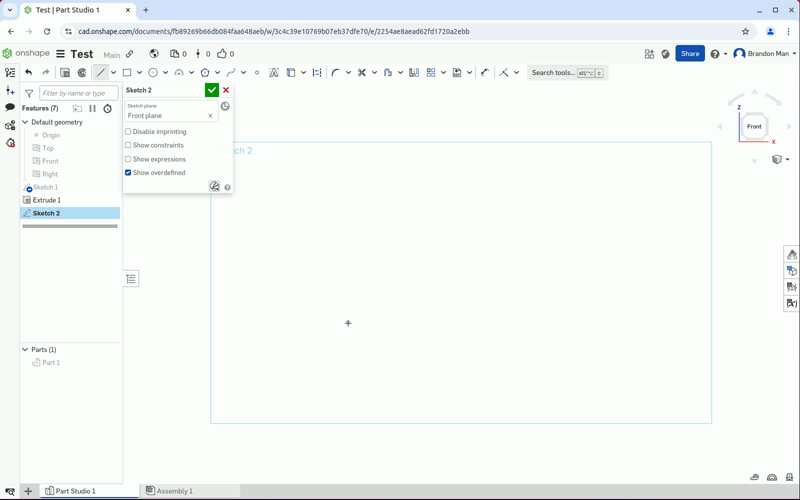
key_down(shift)
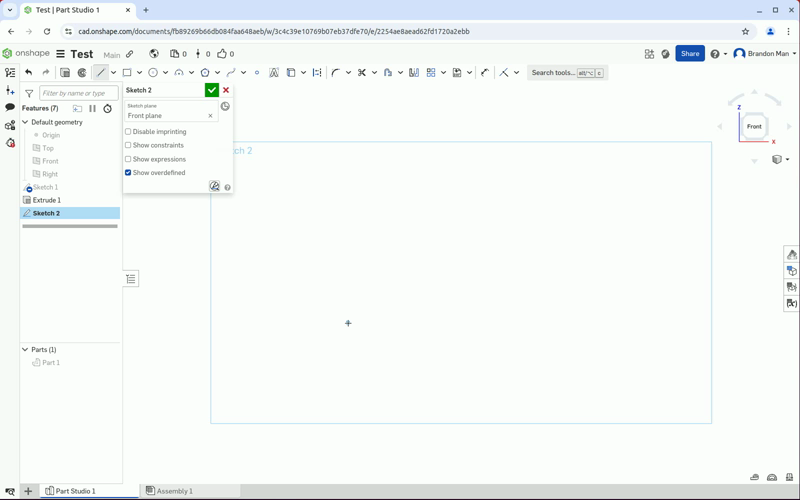
mouse_move(572, 322)
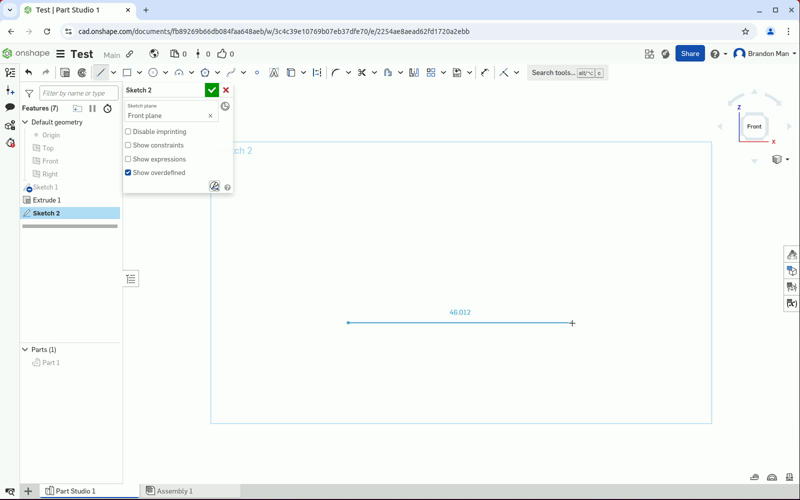
click(572, 322)
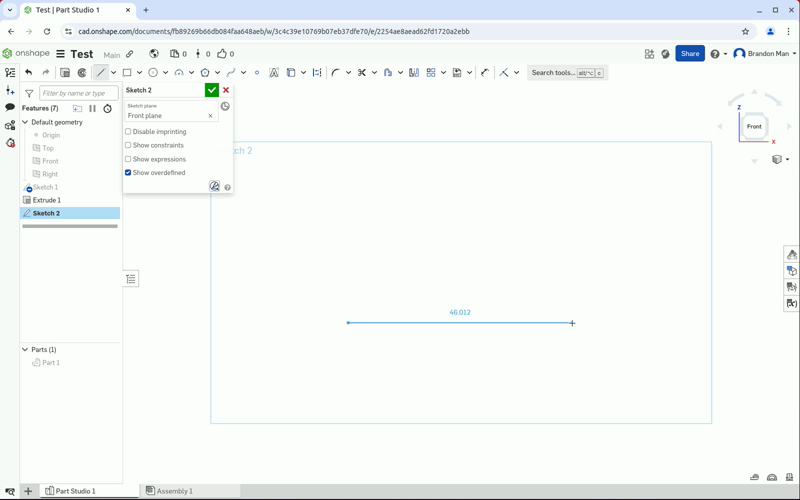
key_up(shift)
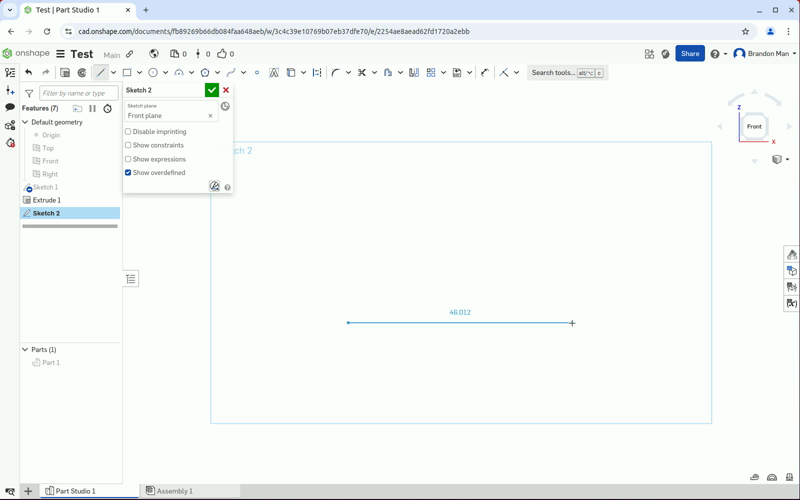
key_down(shift)
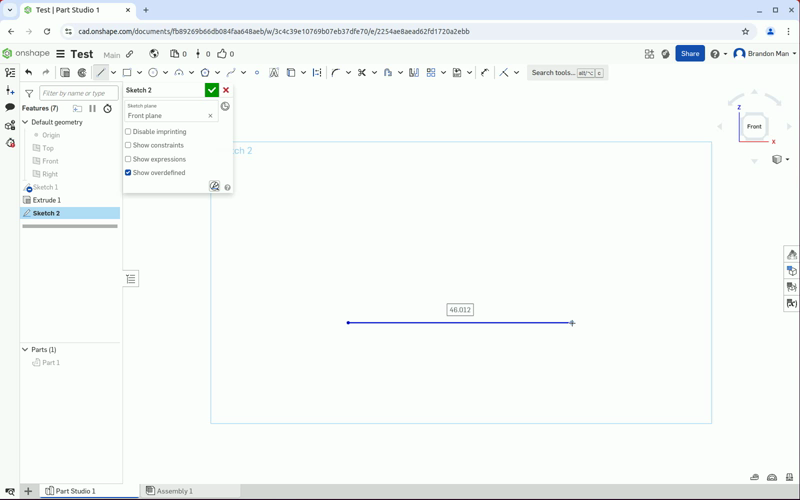
mouse_move(572, 245)
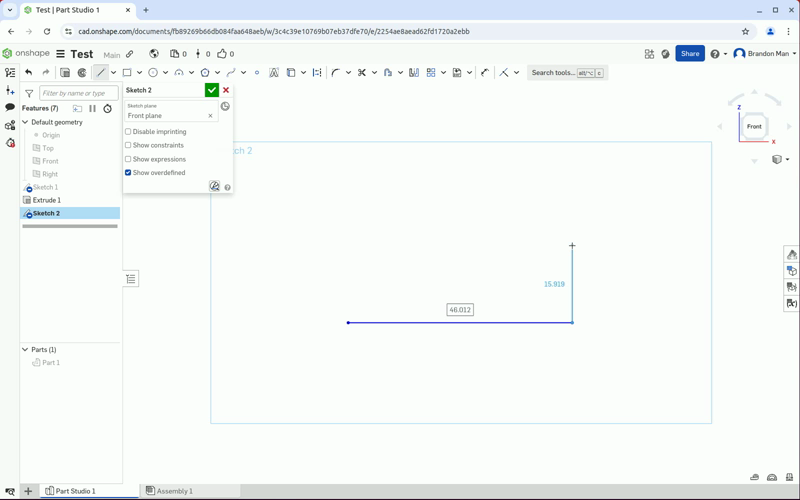
click(572, 245)
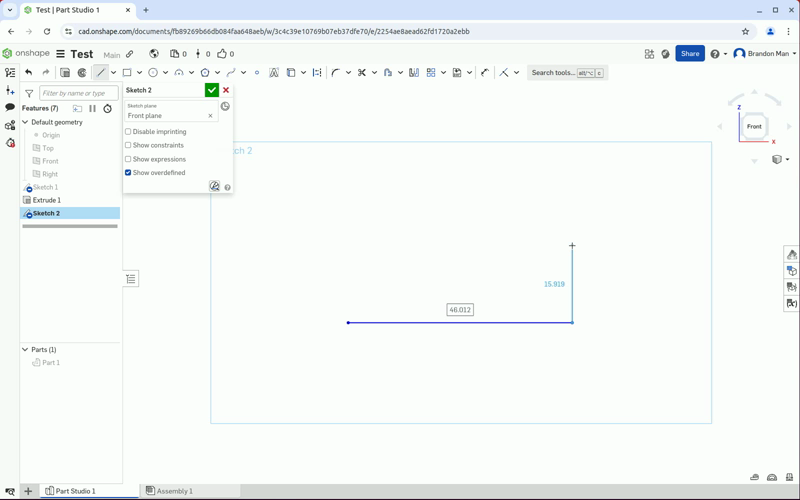
key_up(shift)
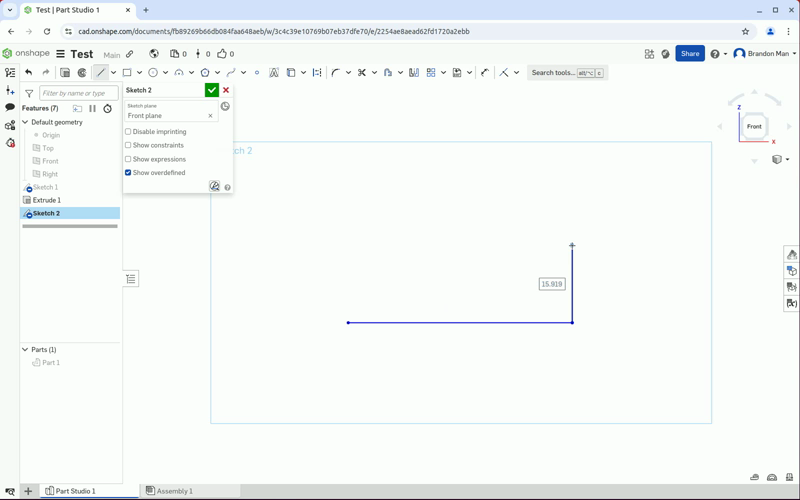
key_down(shift)
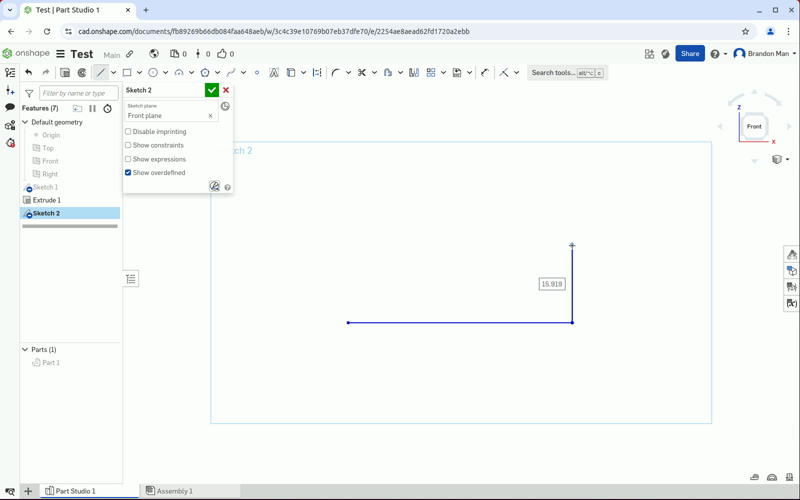
mouse_move(348, 245)
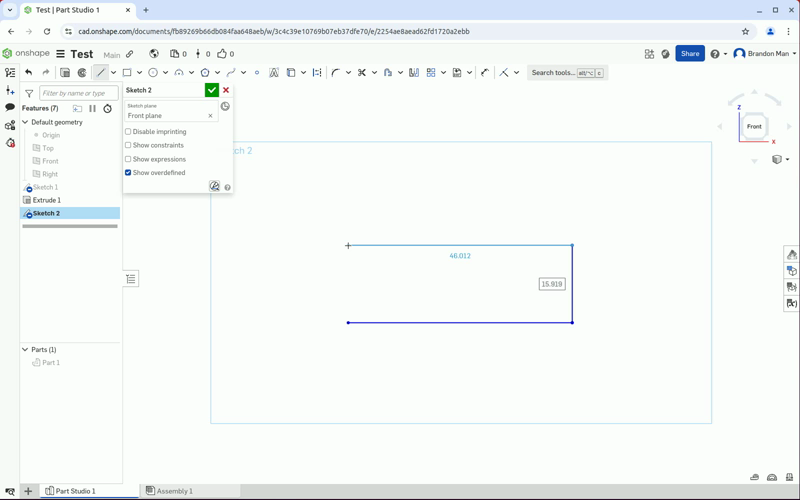
click(348, 245)
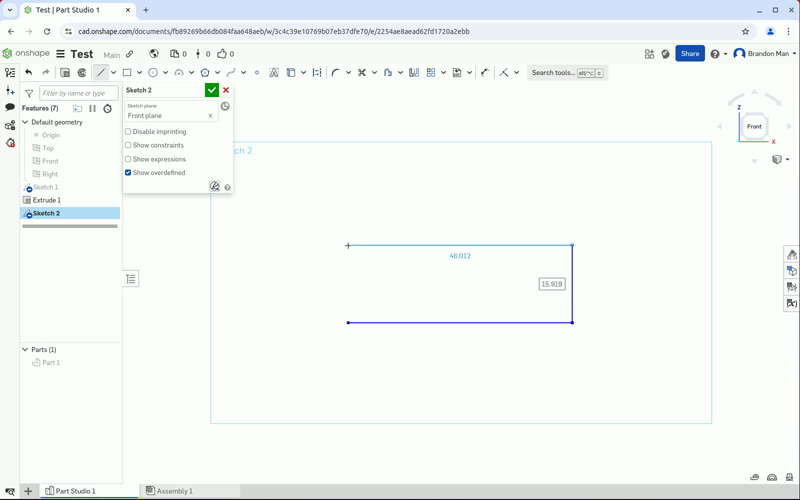
key_up(shift)
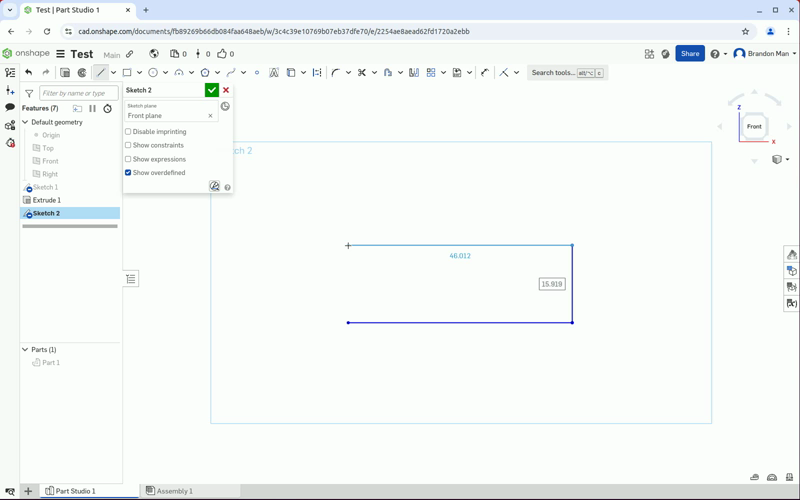
key_down(shift)
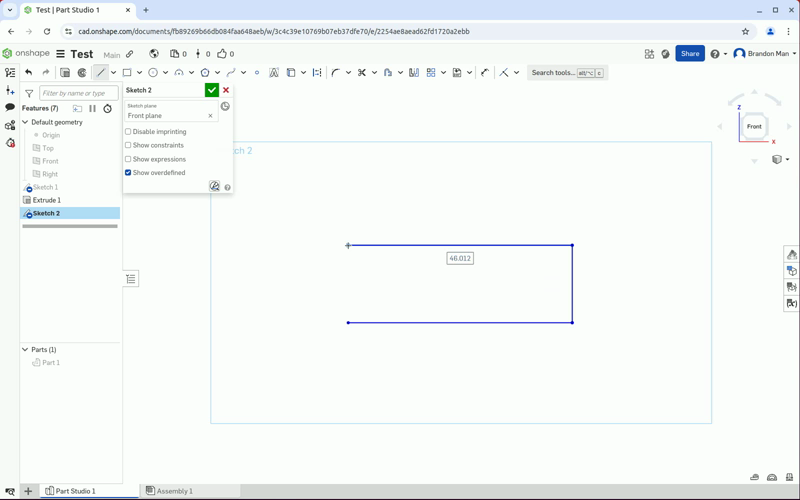
mouse_move(348, 322)
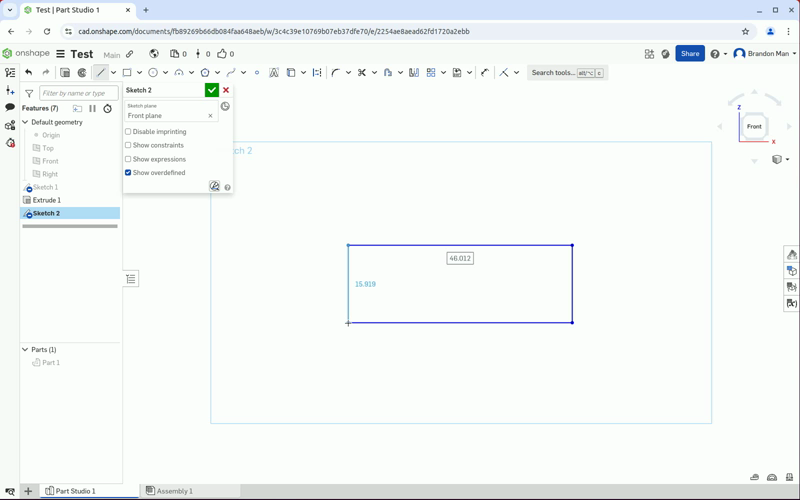
key_up(shift)
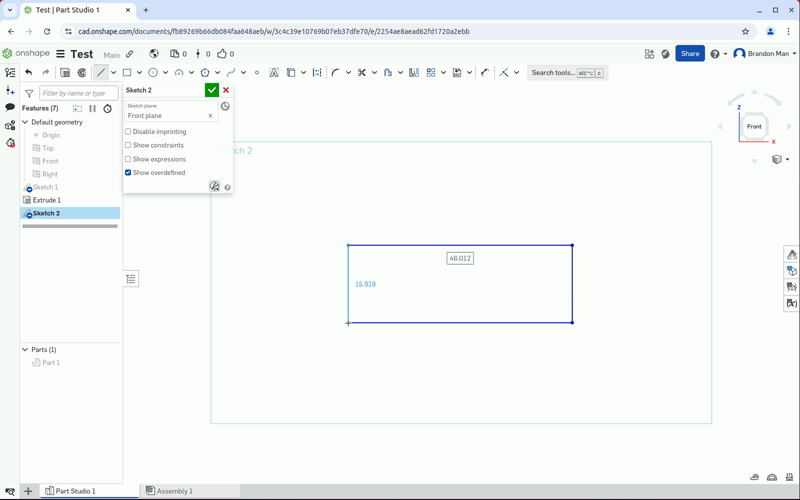
click(348, 322)
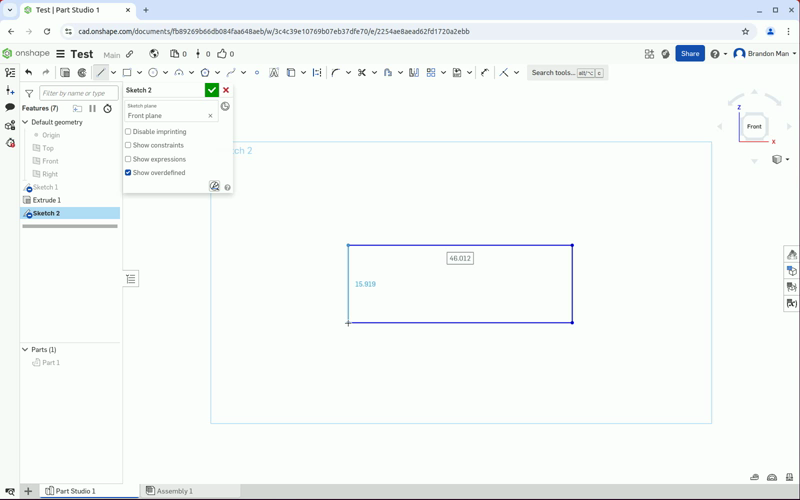
key(esc)
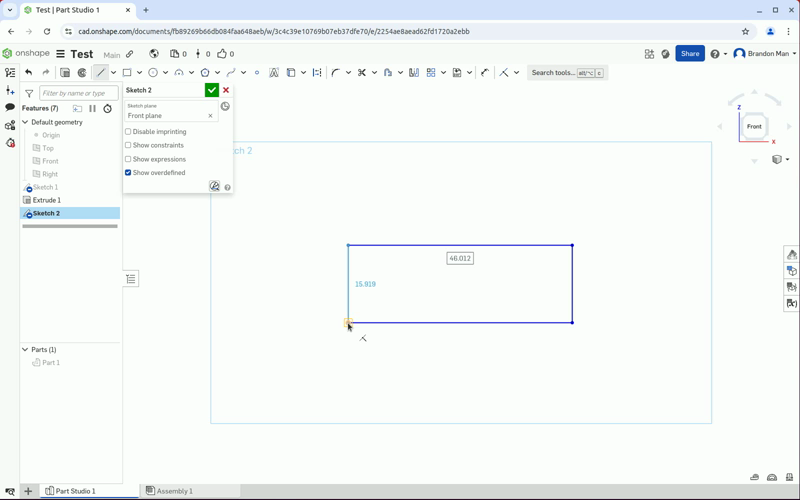
key(c)
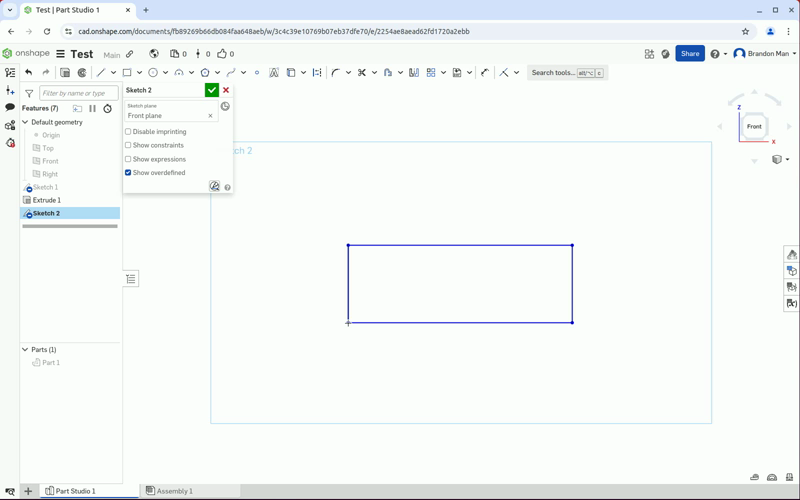
key_down(shift)
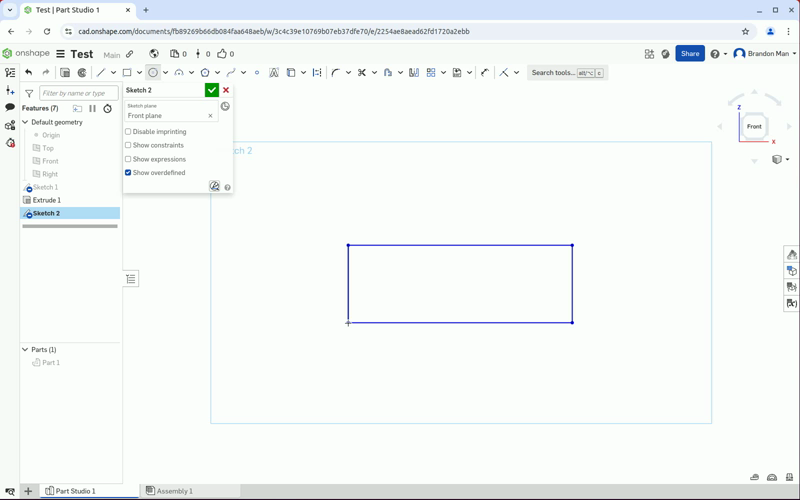
mouse_move(381, 261)
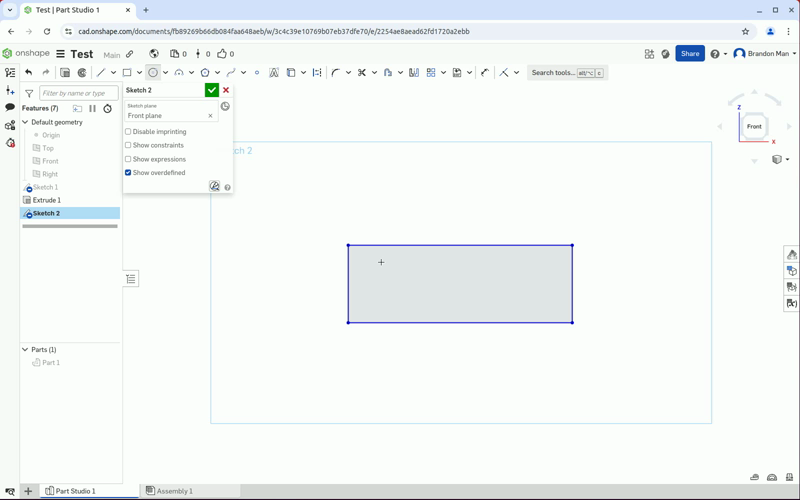
click(381, 261)
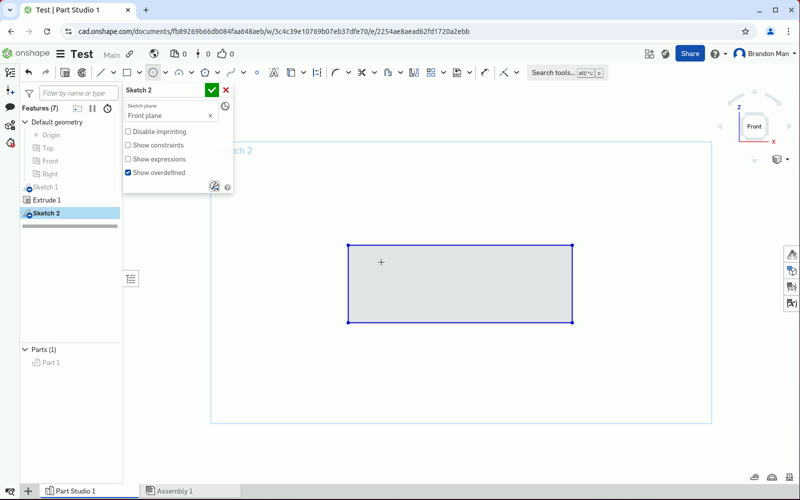
key_up(shift)
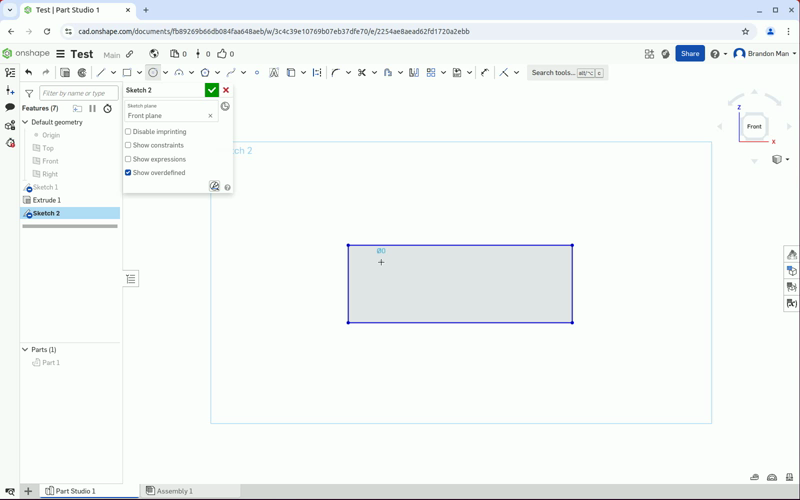
mouse_move(390, 261)
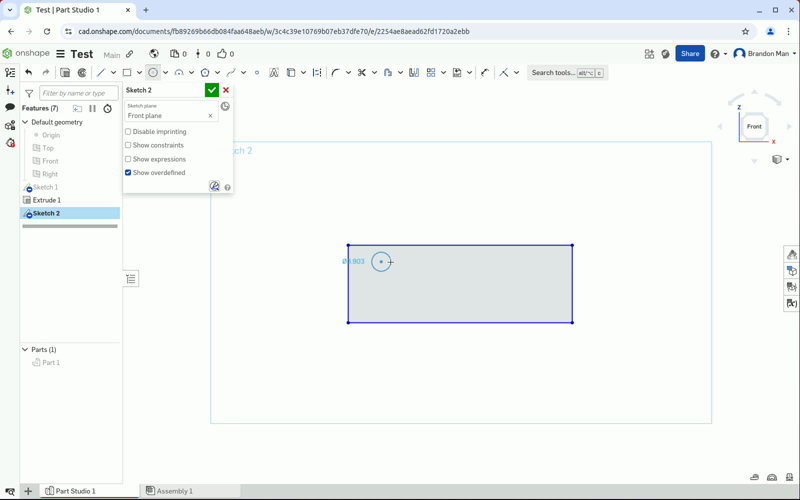
click(390, 261)
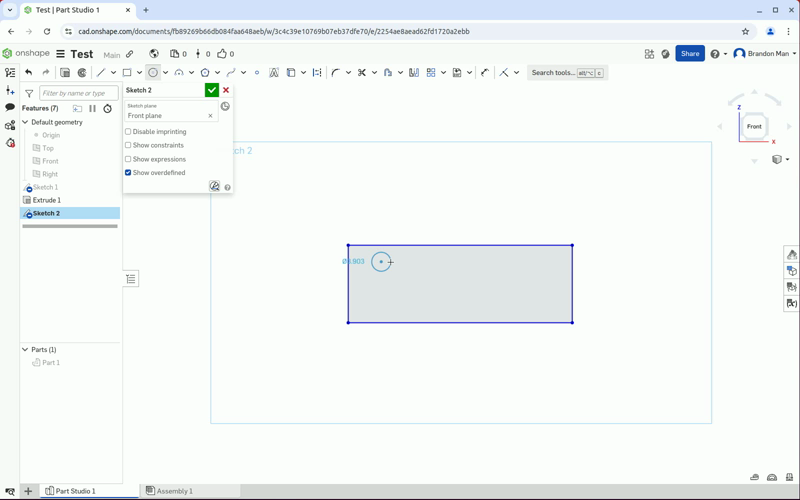
key(esc)
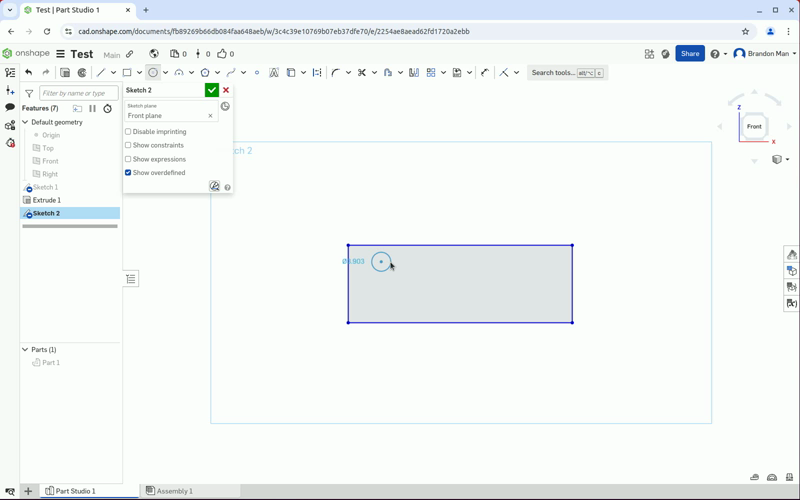
key(c)
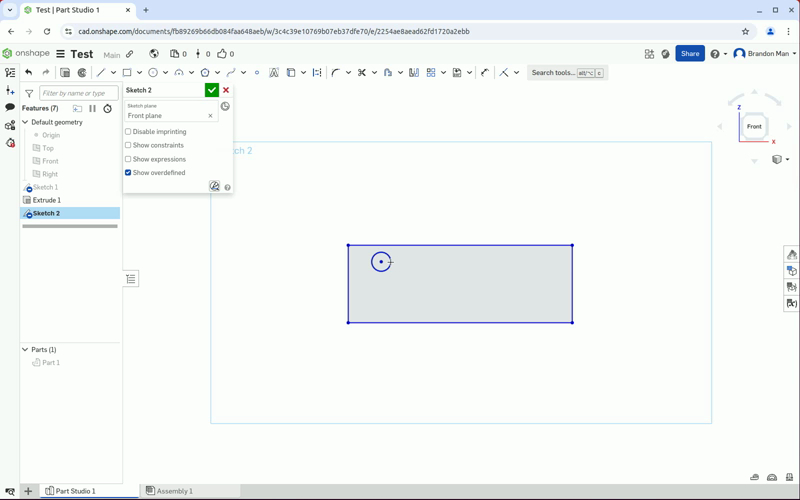
key_down(shift)
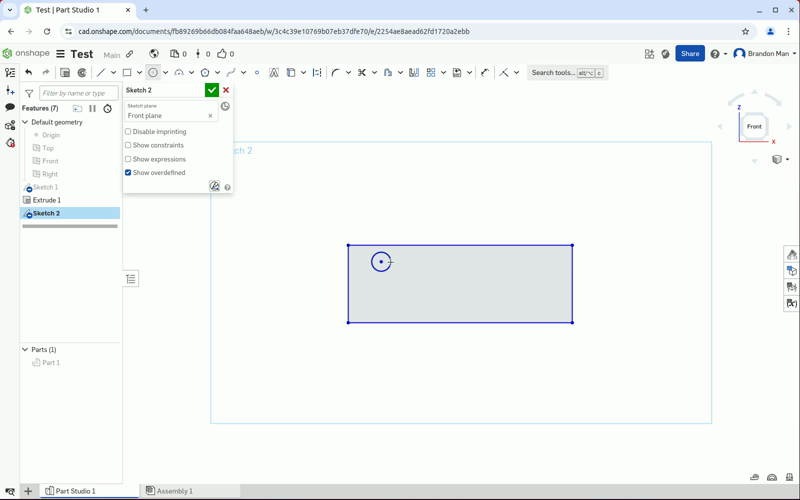
mouse_move(539, 261)
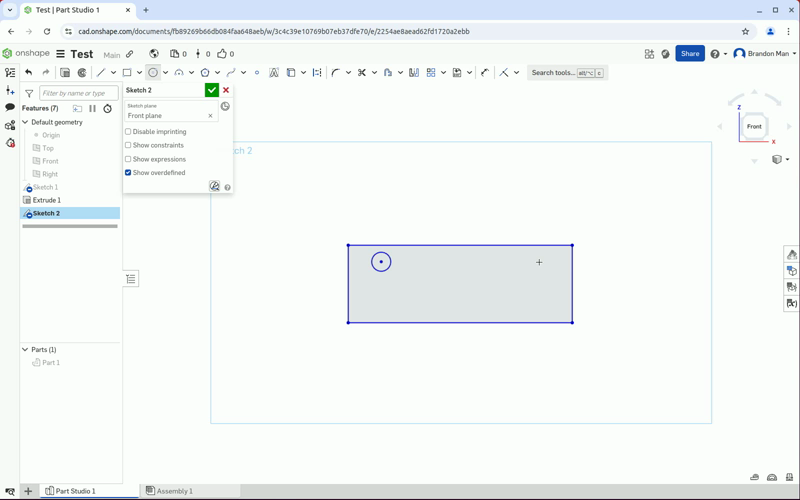
click(539, 261)
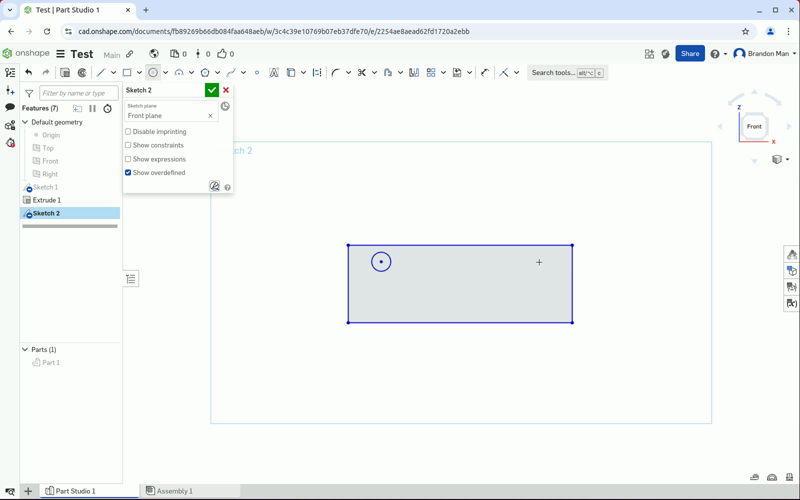
key_up(shift)
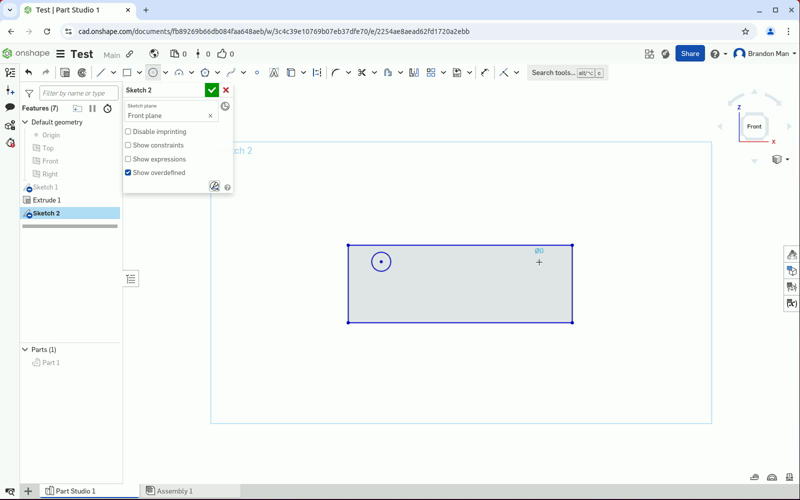
mouse_move(548, 261)
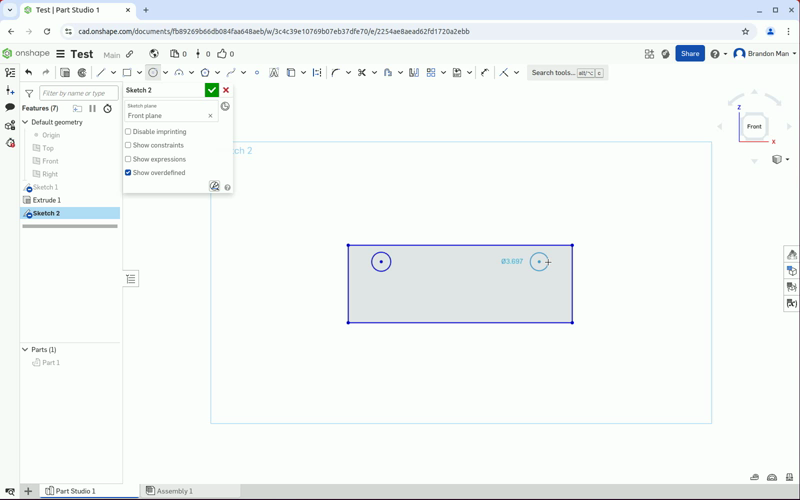
click(548, 261)
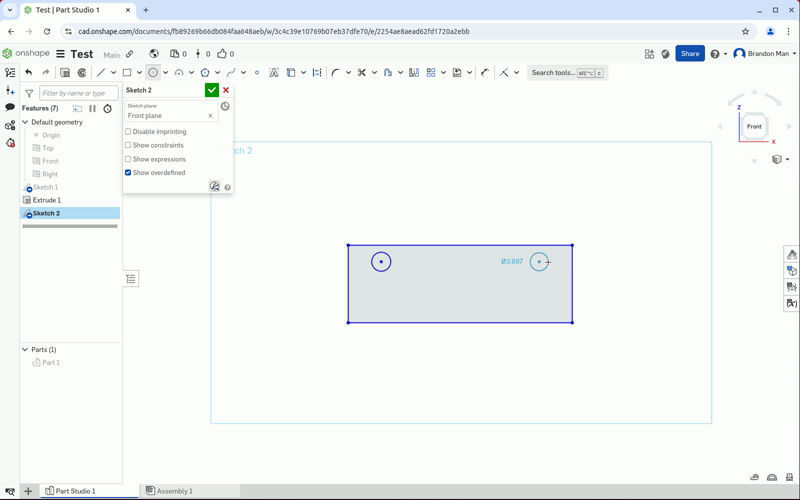
key(esc)
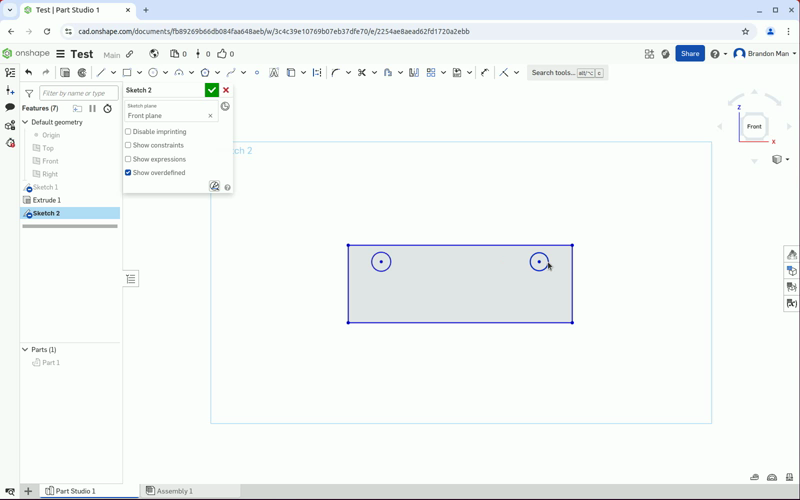
mouse_move(449, 291)
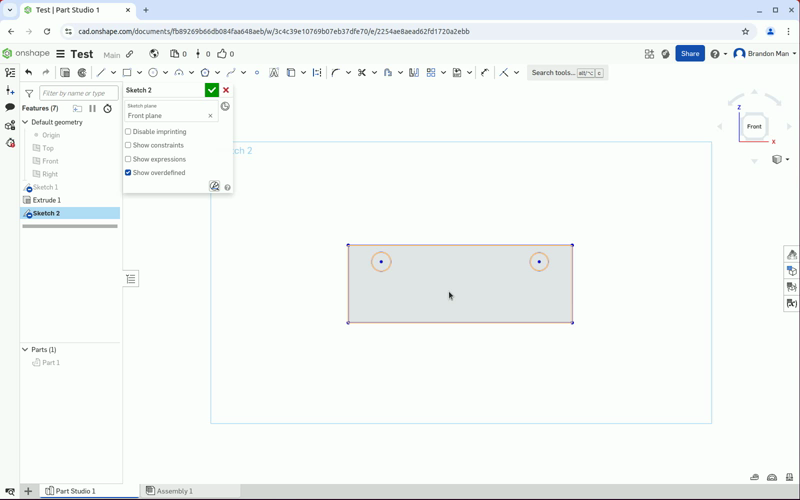
click(449, 291)
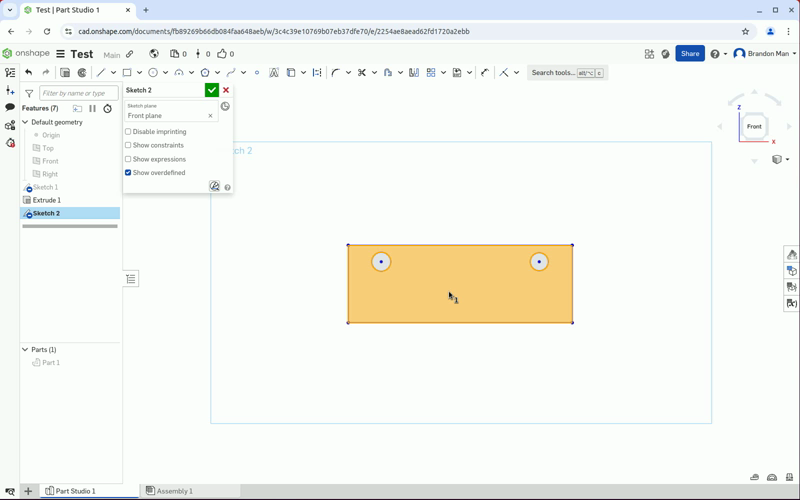
mouse_move(73, 352)
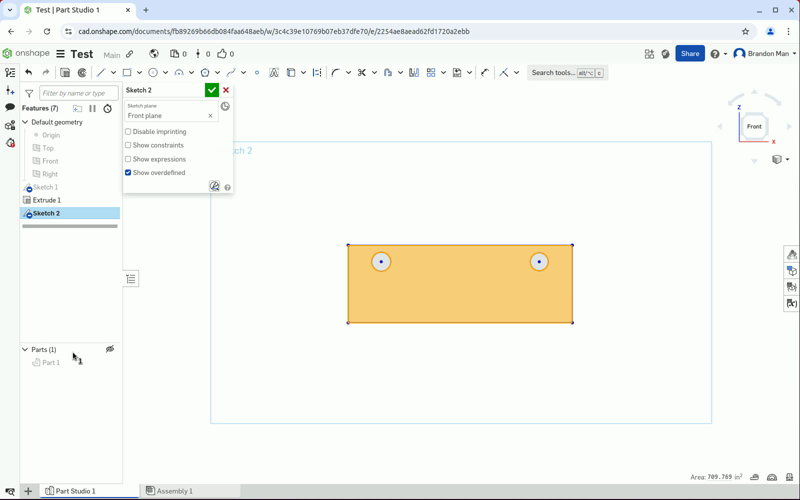
key(shift+y)
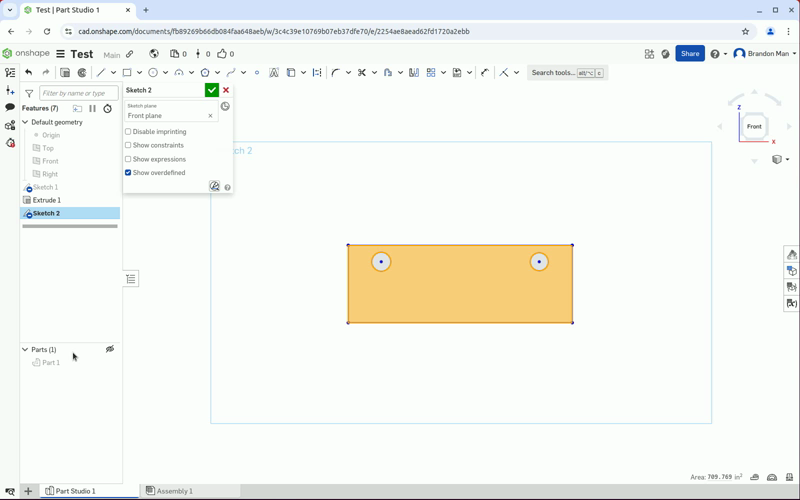
key(shift+e)
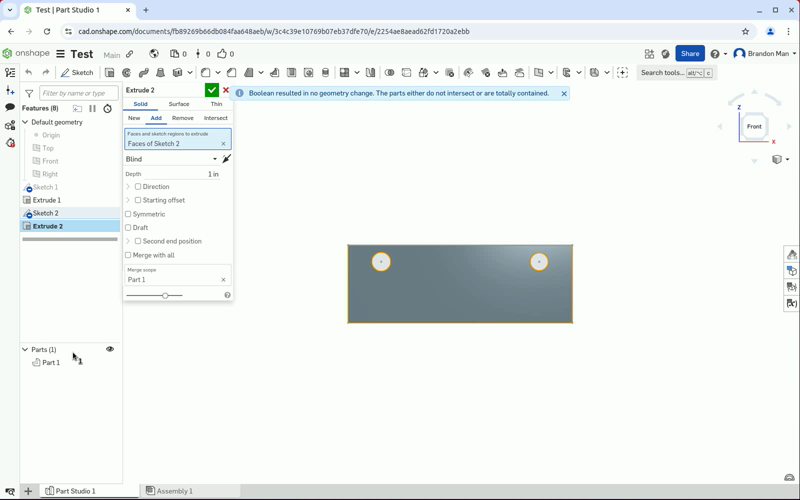
mouse_move(143, 106)
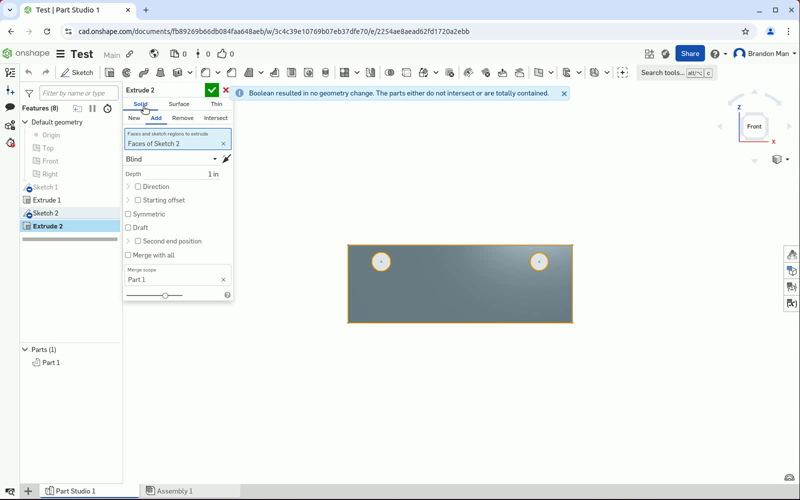
click(143, 106)
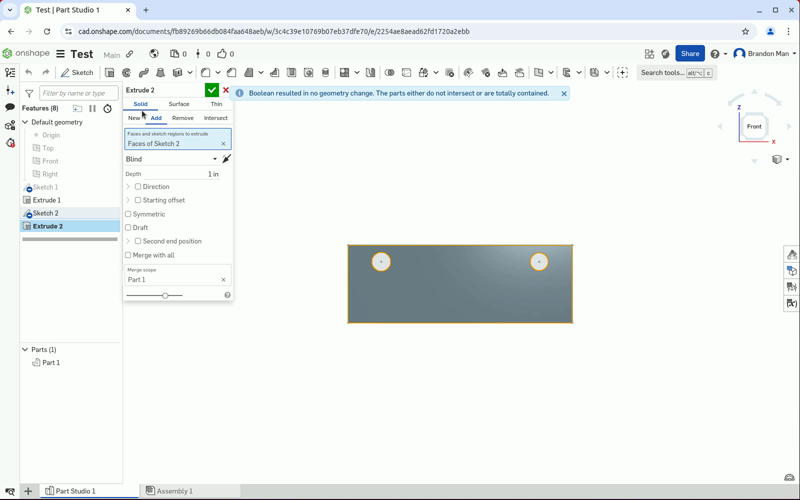
mouse_move(137, 120)
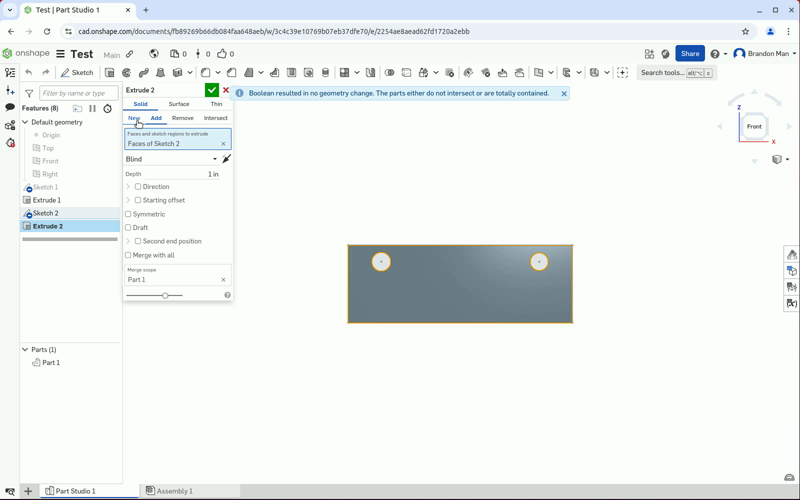
click(137, 120)
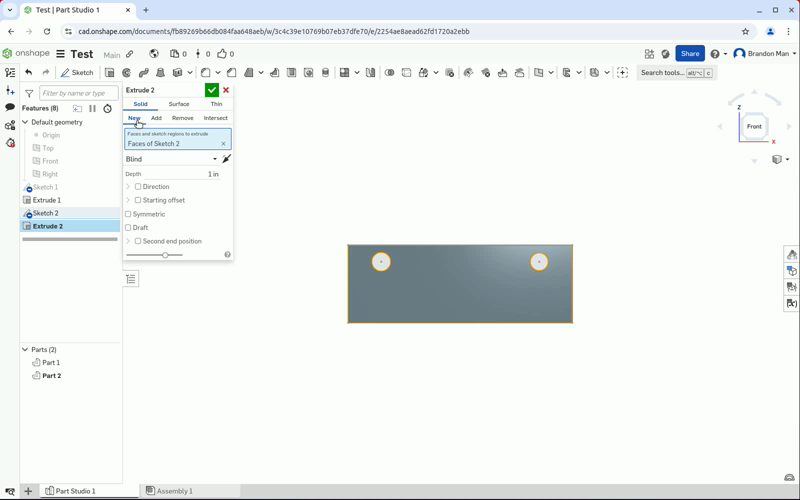
key(tab, 4)
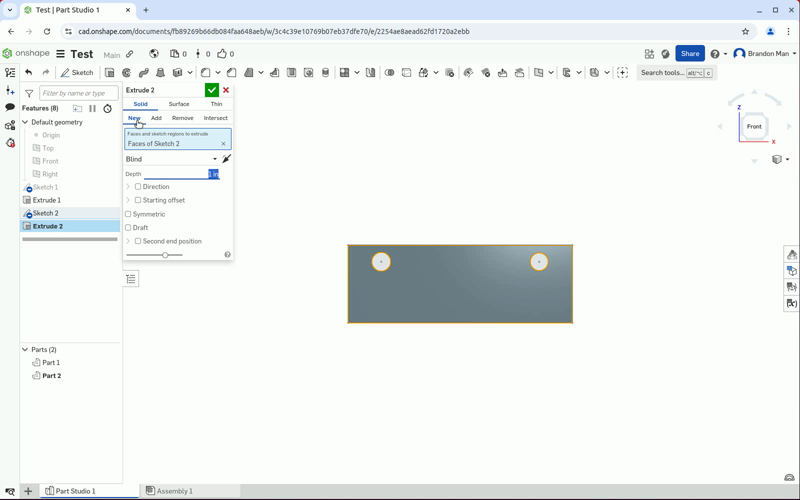
text(11.554)
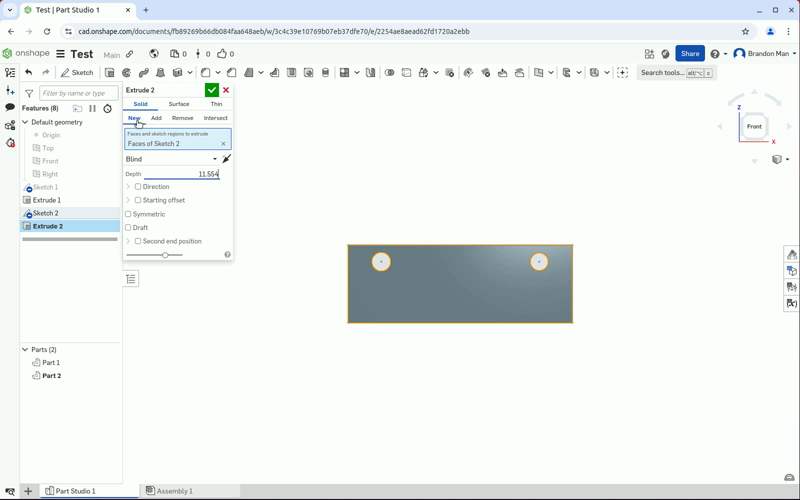
key(enter)
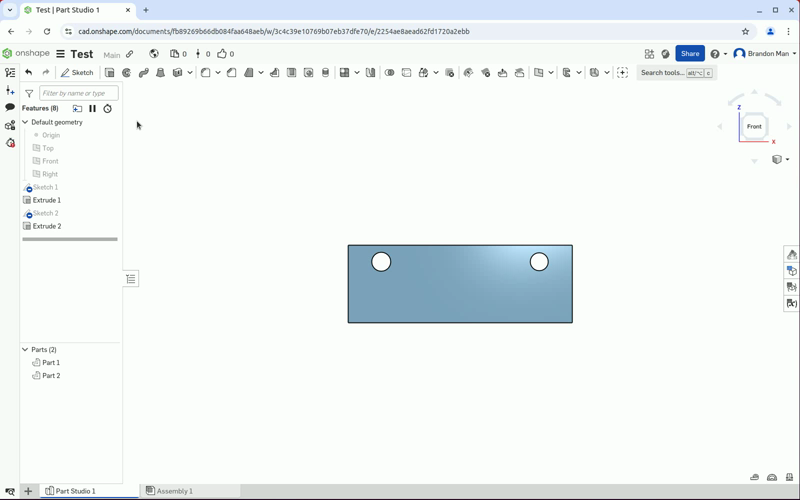
key(shift+h)
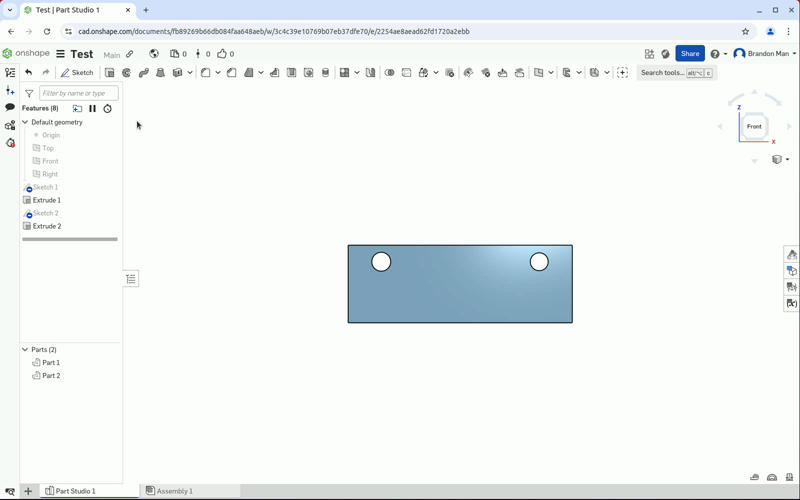
key(shift+h)
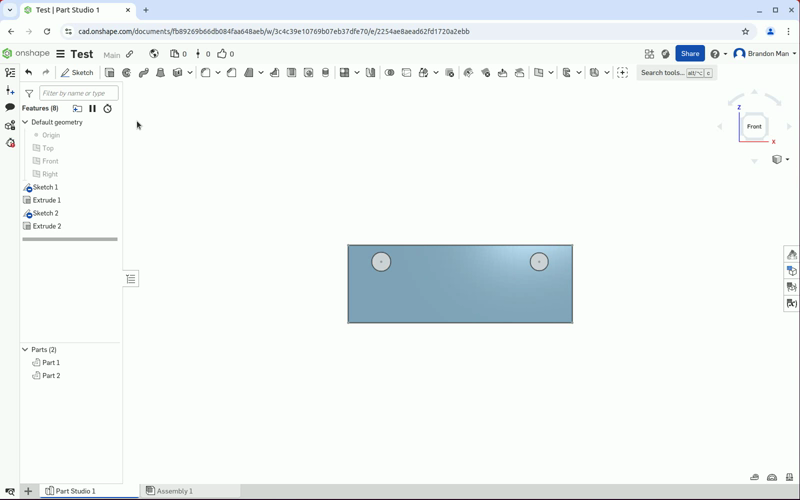
key(shift+7)
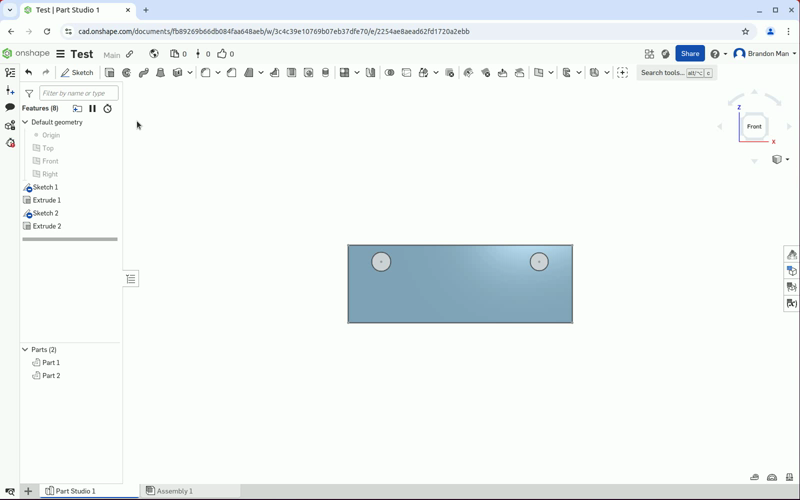
key(left, 2)
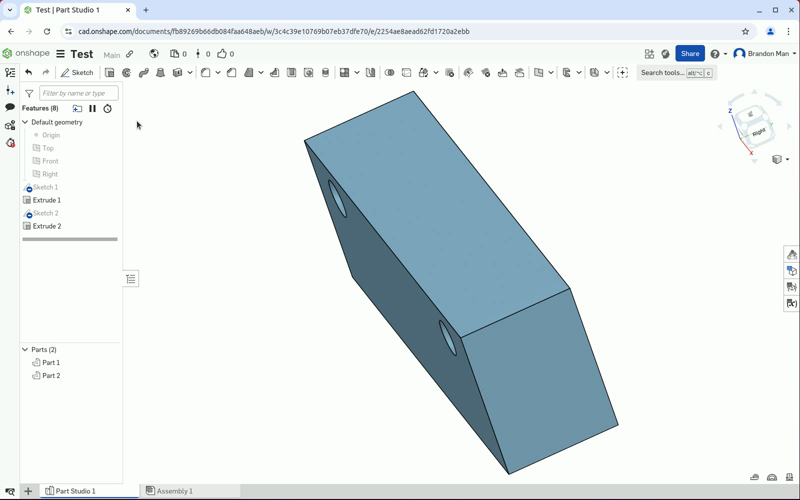
key(down, 2)
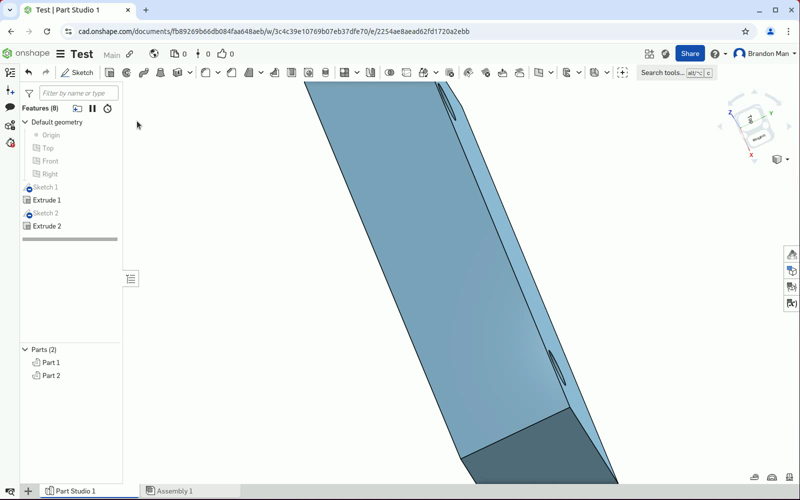
key(up, 2)
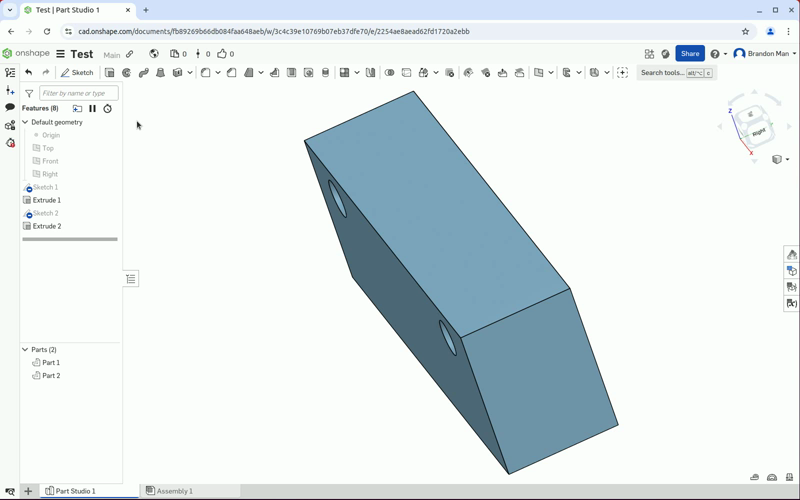
key(right, 2)
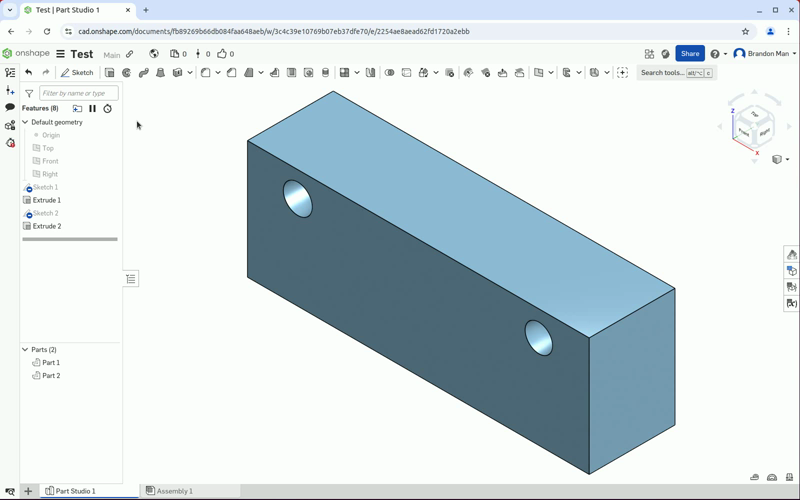
mouse_move(73, 189)
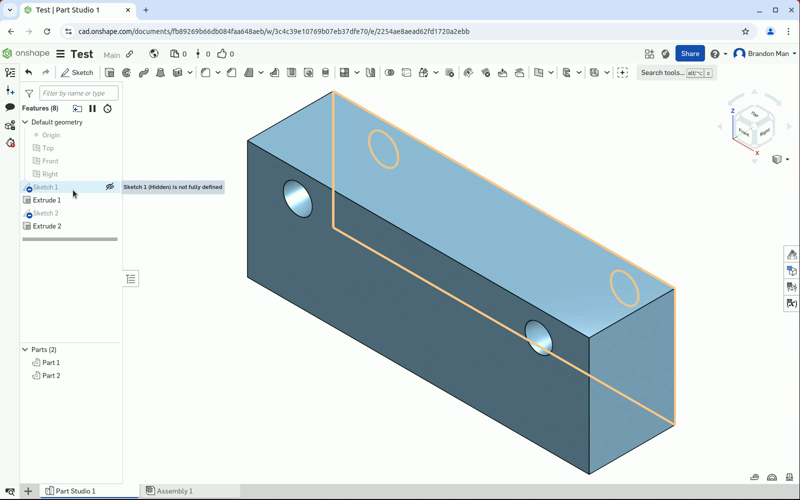
click(73, 189)